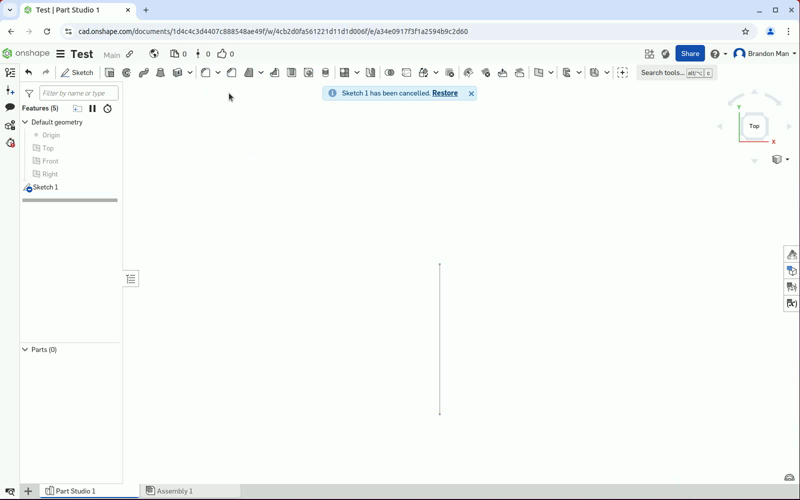
key(shift+h)
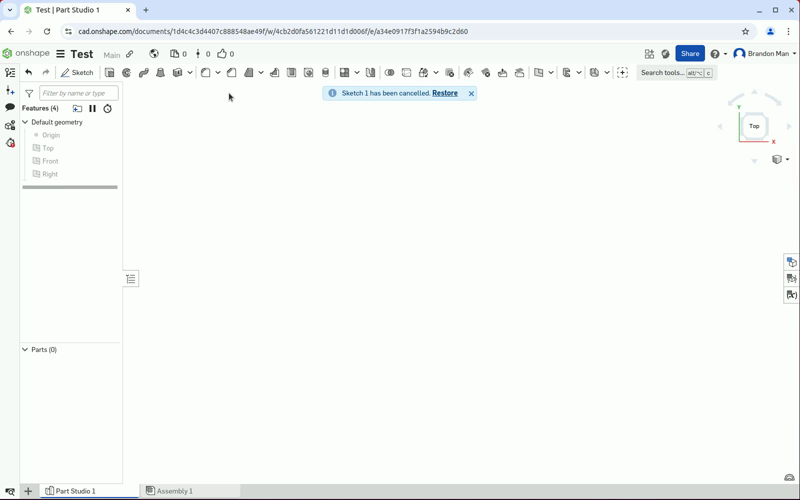
mouse_move(73, 352)
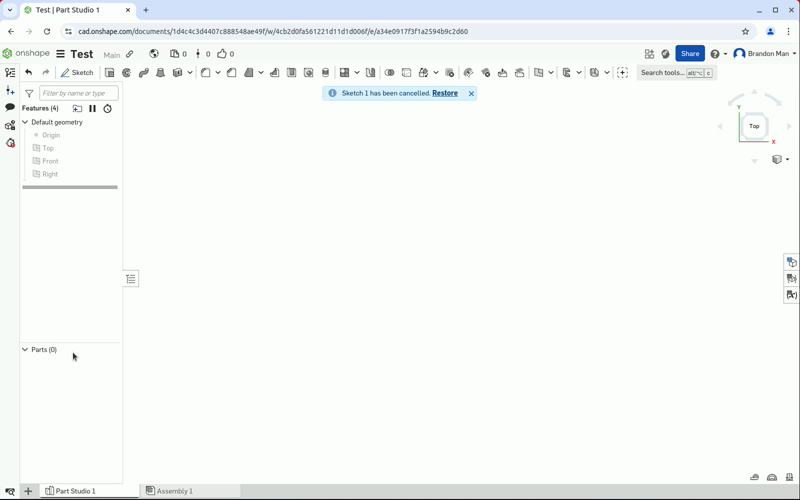
key(y)
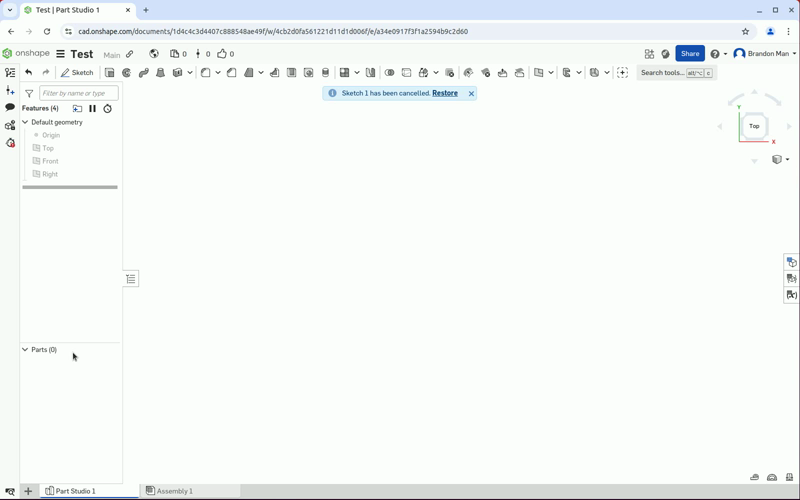
key(shift+p)
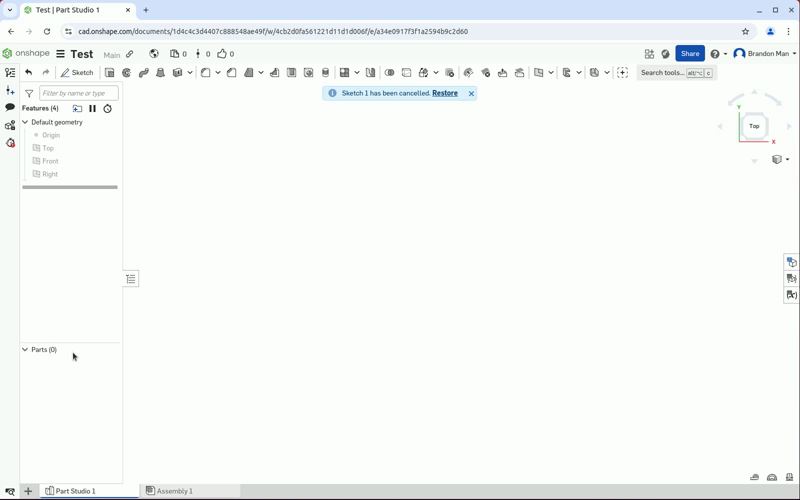
key(space)
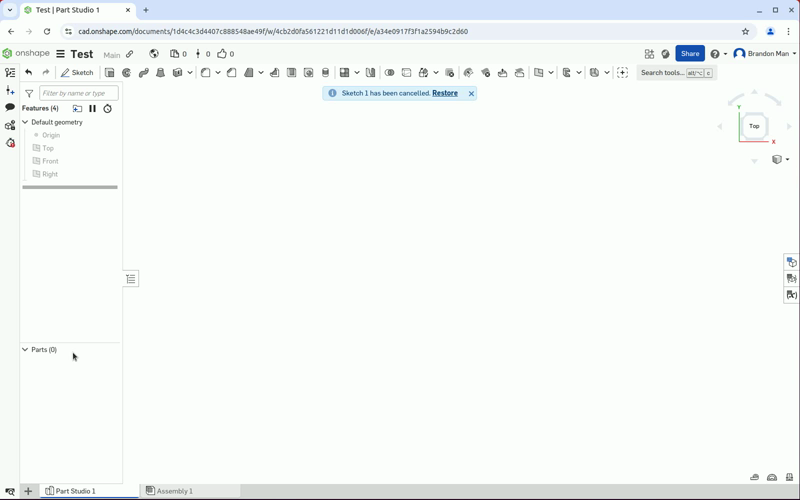
key_down(shift)
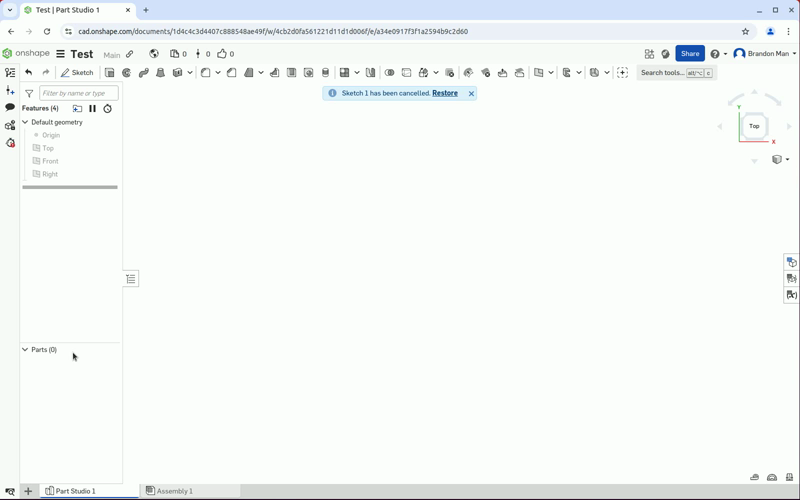
key(up)
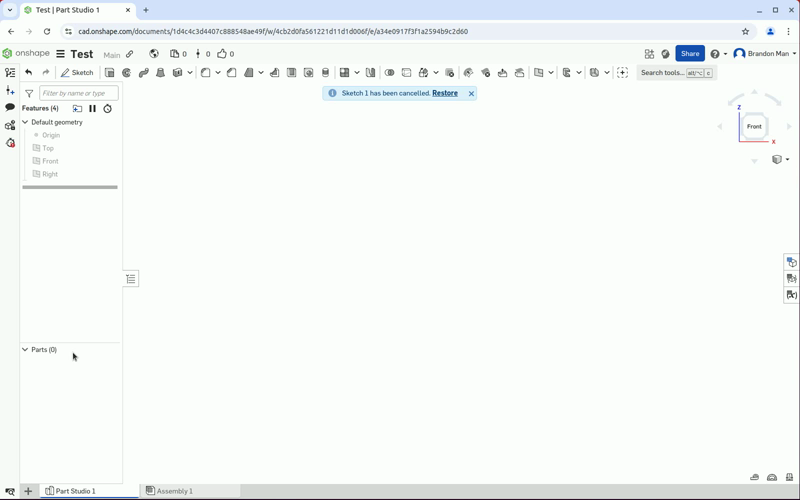
key_up(shift)
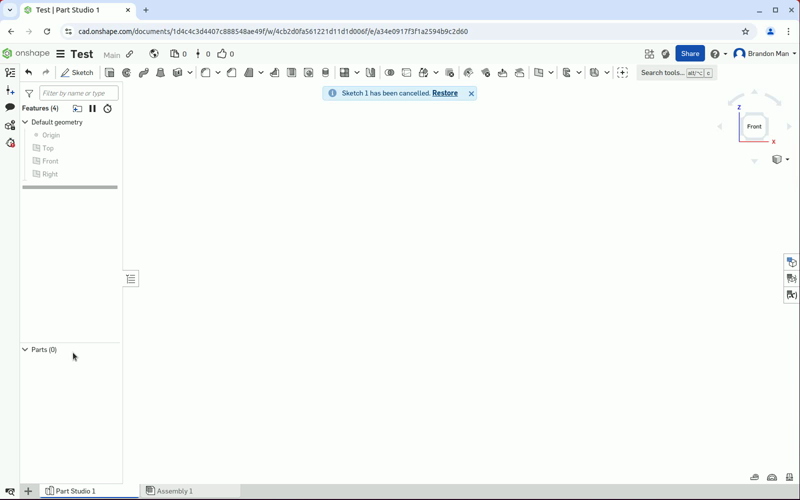
mouse_move(73, 352)
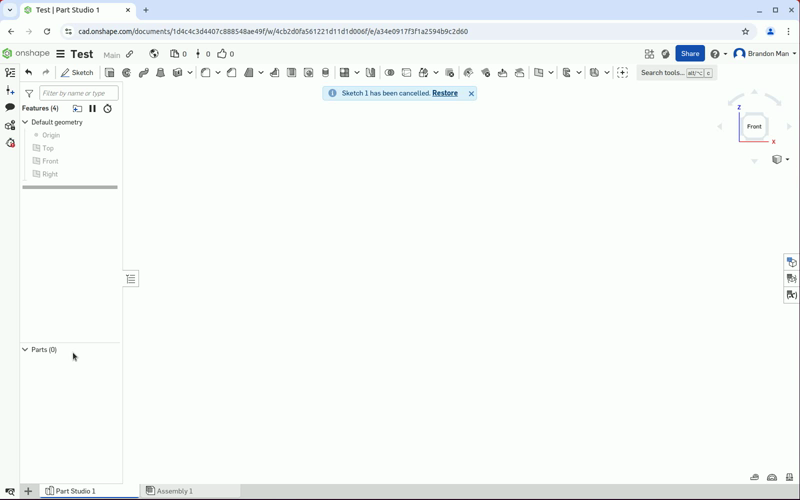
key(shift+y)
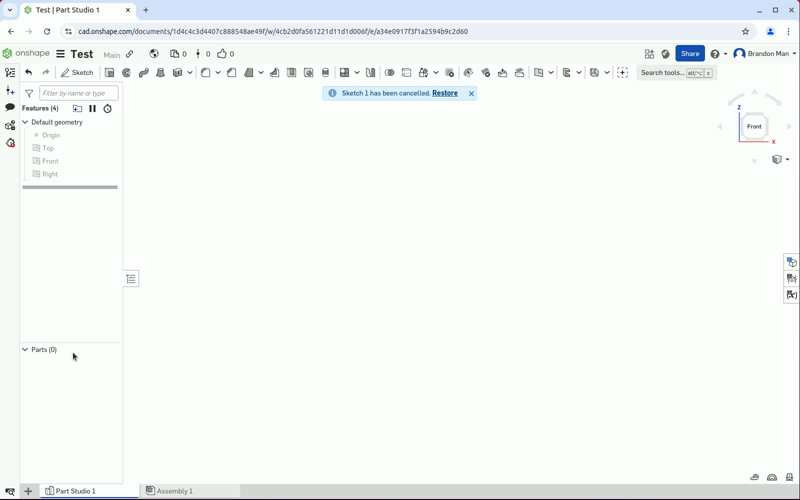
key(shift+s)
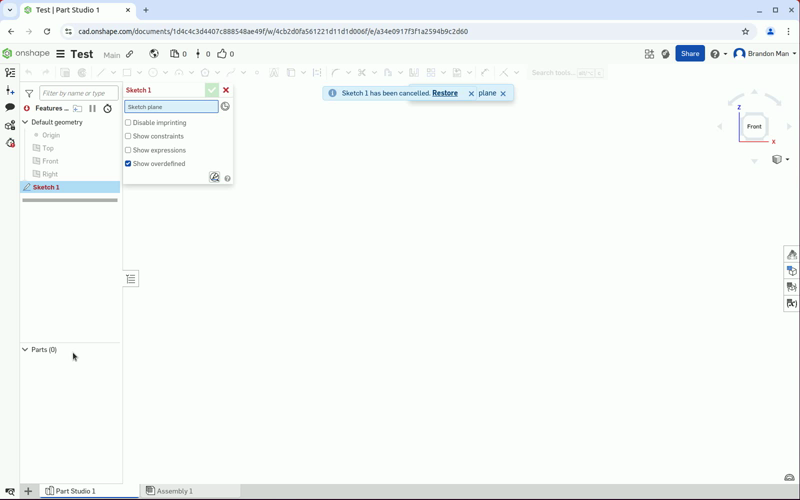
mouse_move(73, 163)
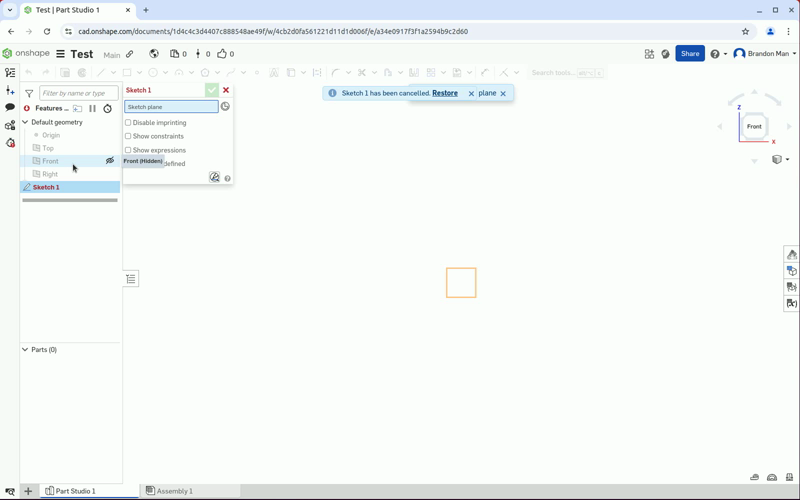
click(73, 163)
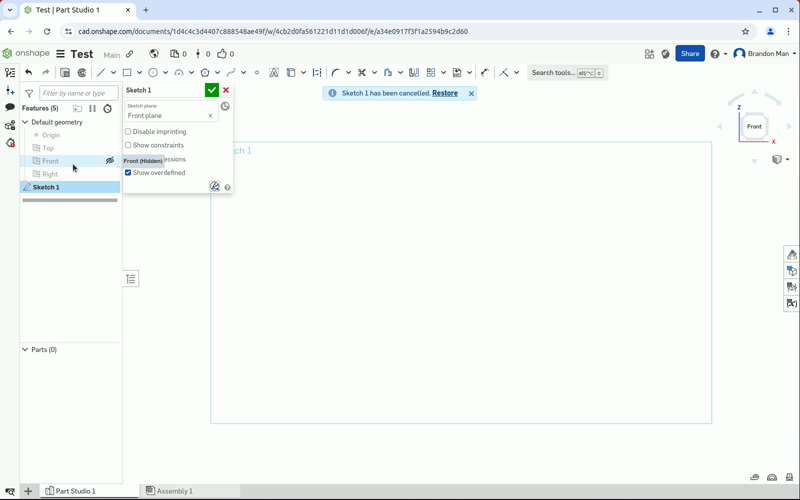
mouse_move(73, 352)
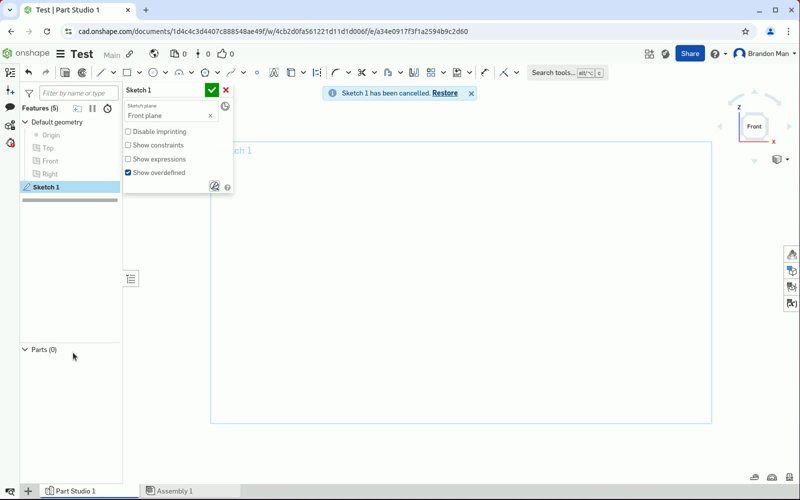
key(y)
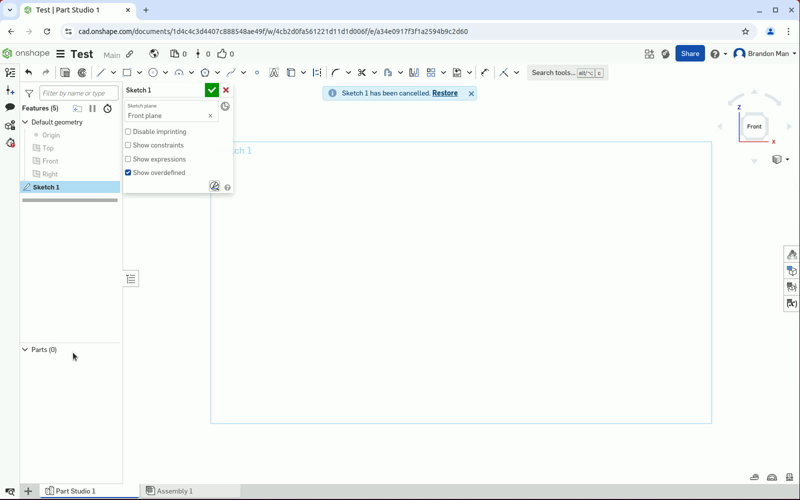
key(l)
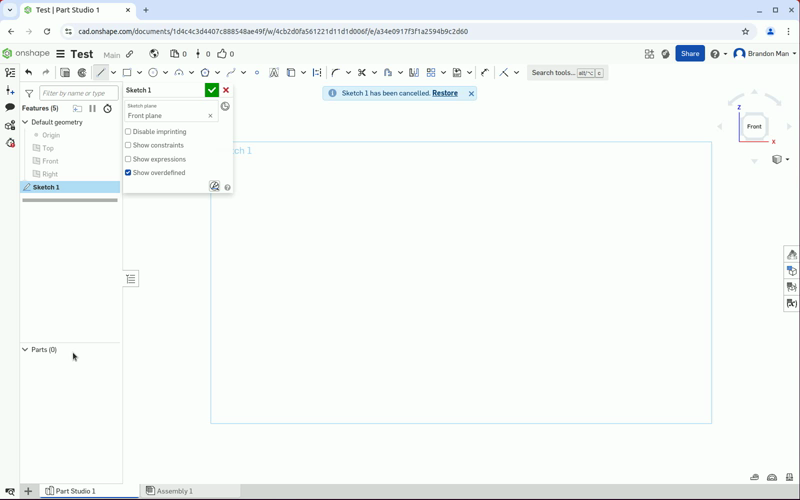
key_down(shift)
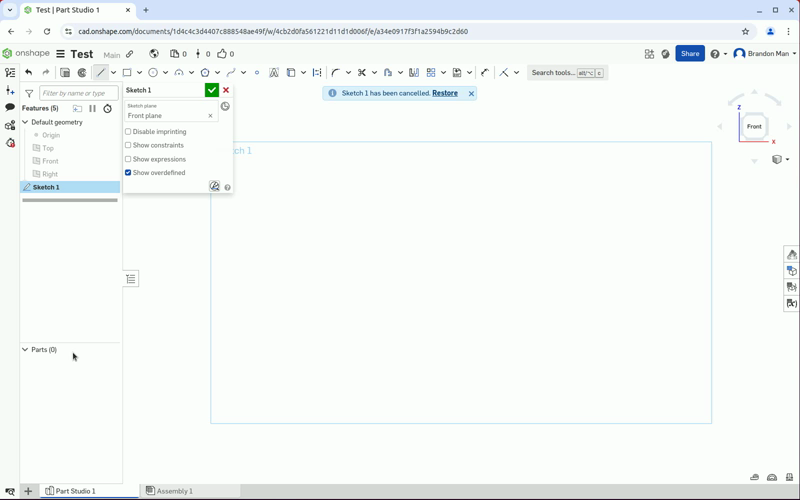
mouse_move(437, 395)
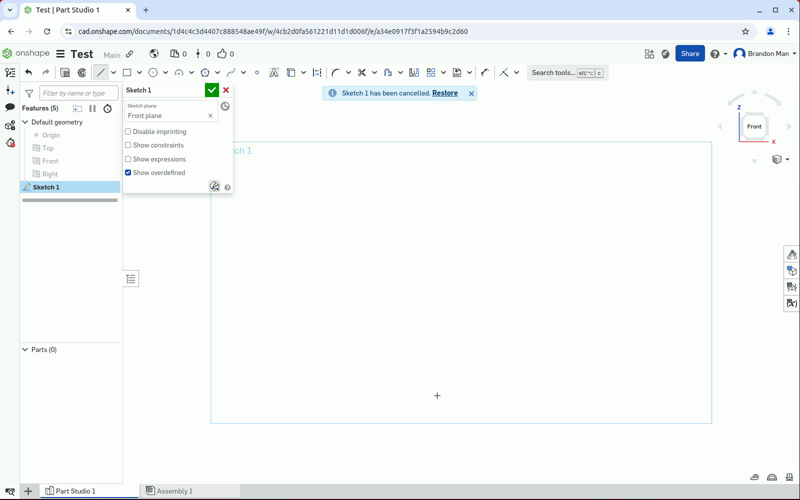
click(437, 395)
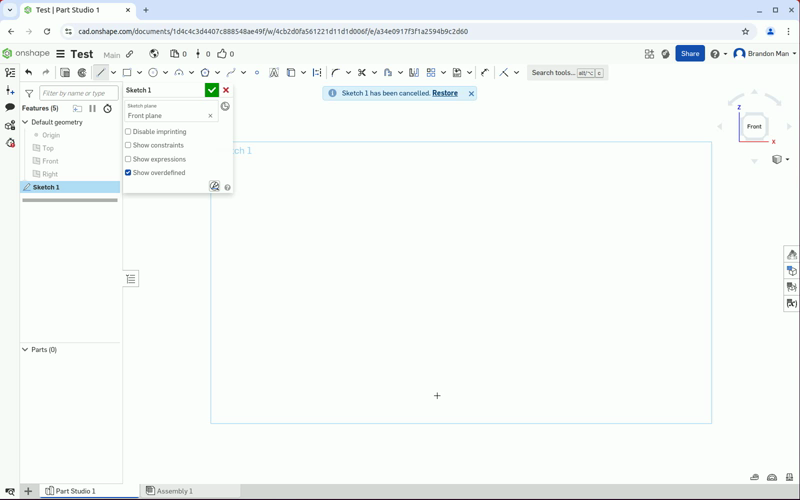
key_up(shift)
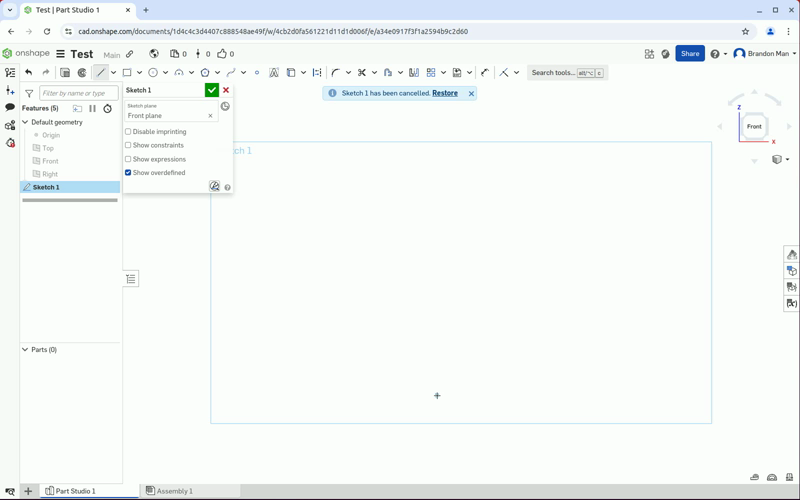
key_down(shift)
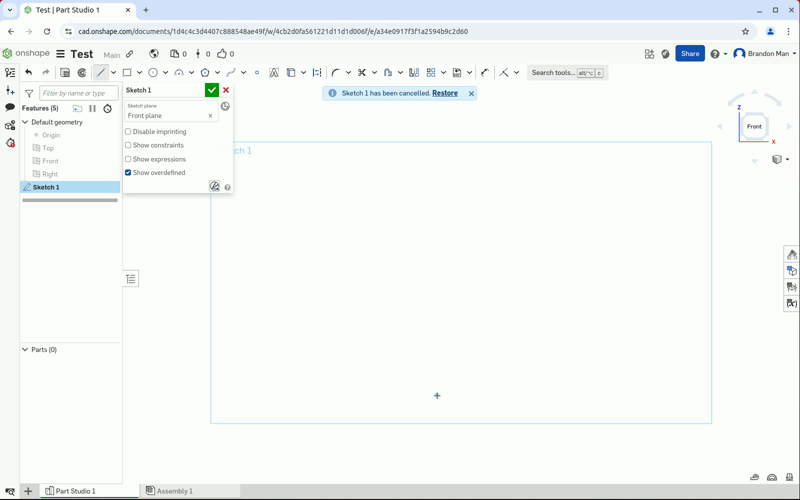
mouse_move(467, 395)
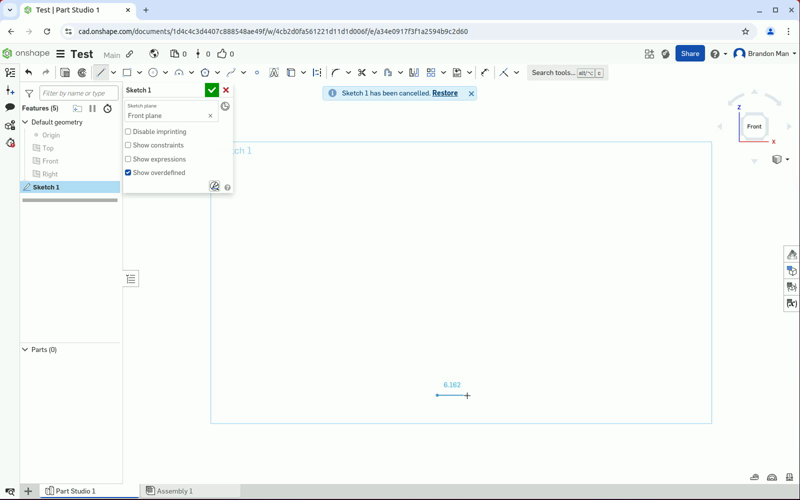
mouse_move(484, 395)
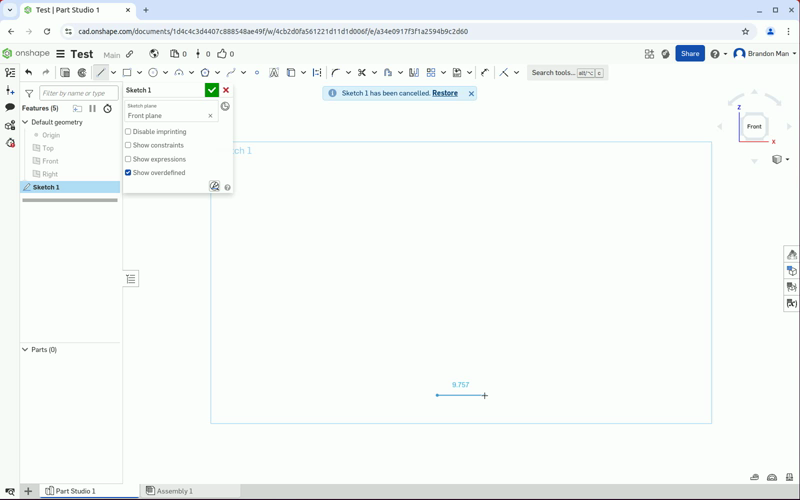
click(484, 395)
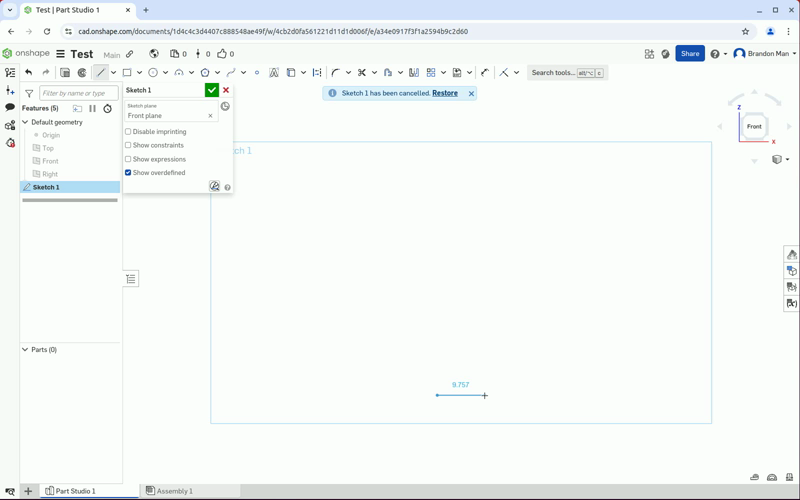
key_up(shift)
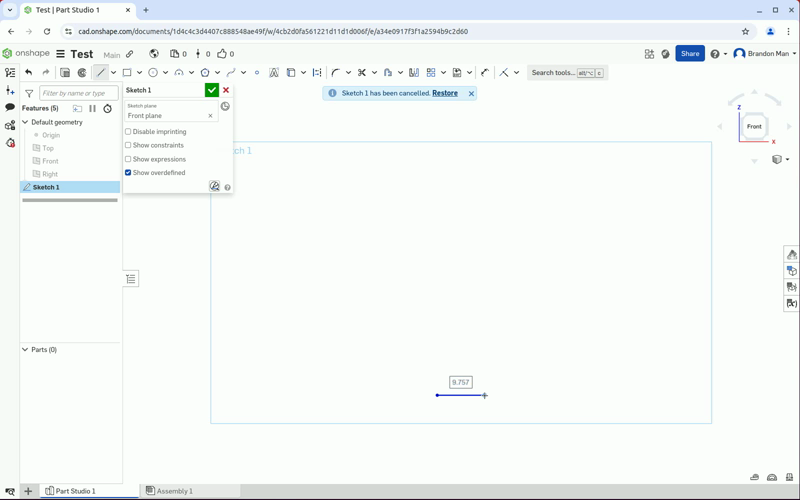
key_down(shift)
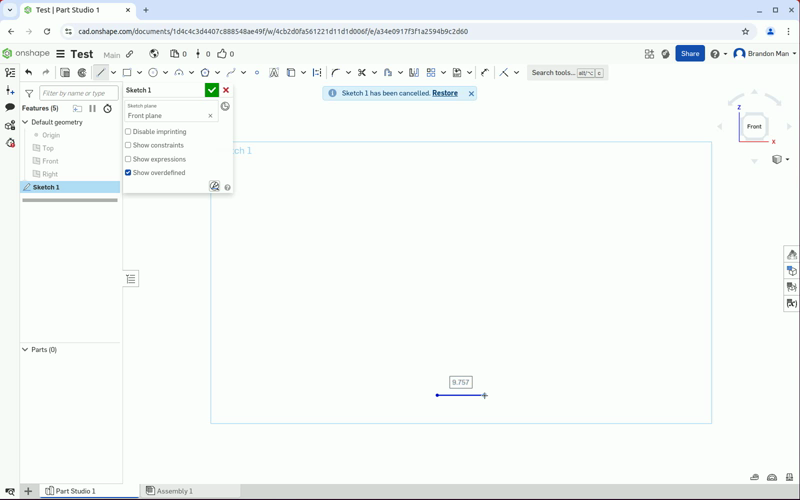
mouse_move(484, 171)
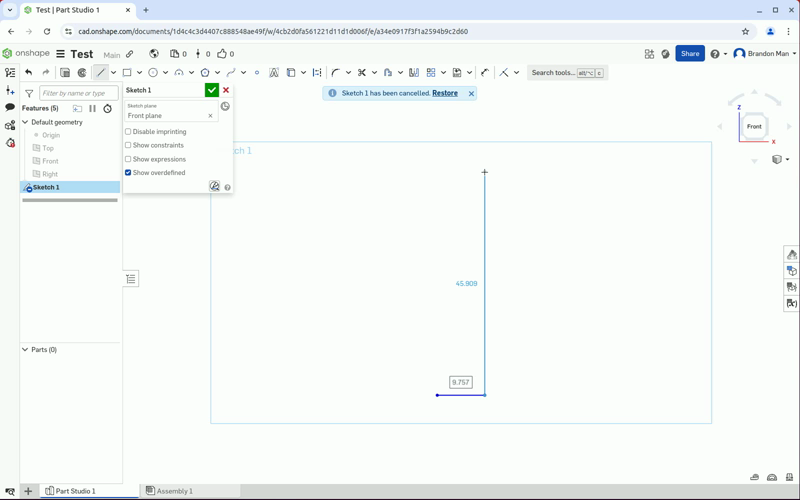
click(484, 171)
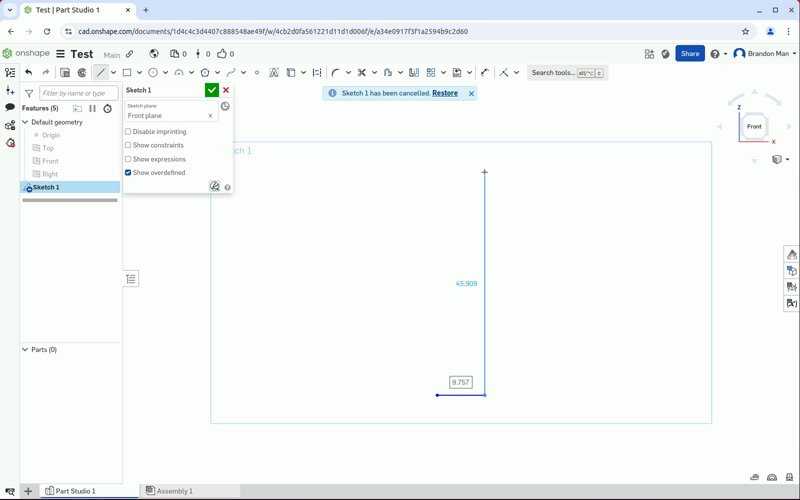
key_up(shift)
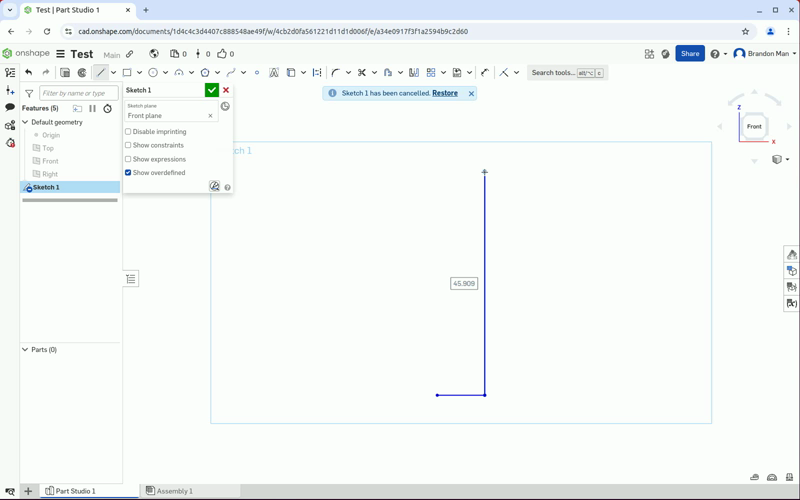
key_down(shift)
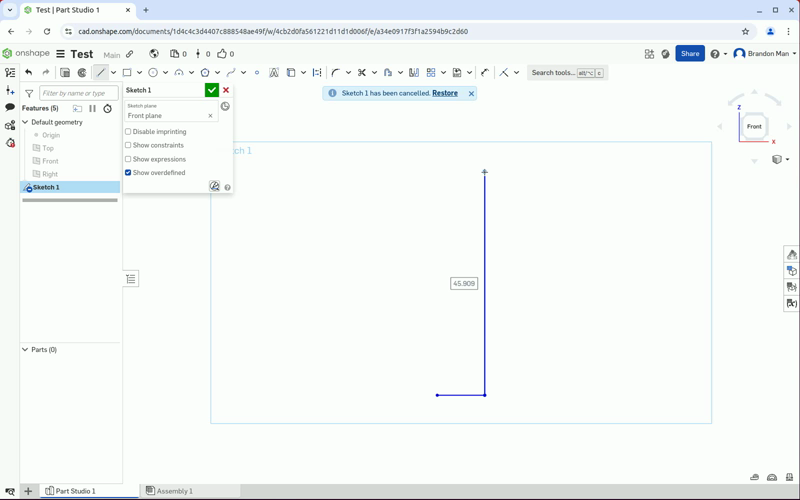
mouse_move(514, 171)
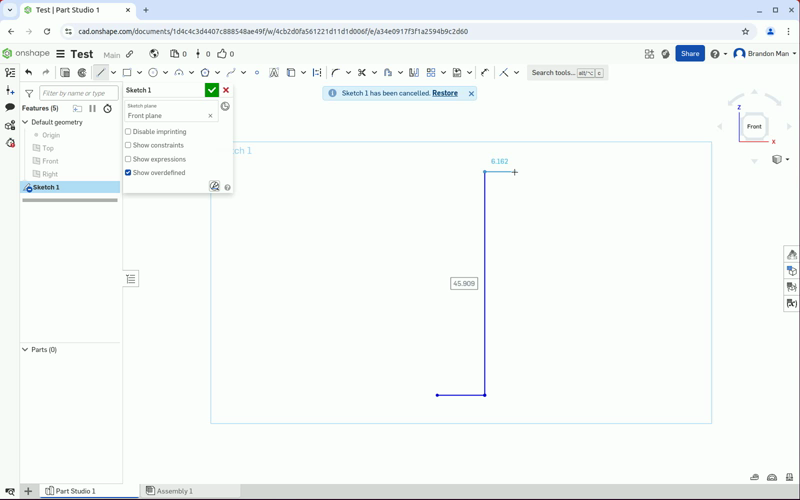
mouse_move(437, 171)
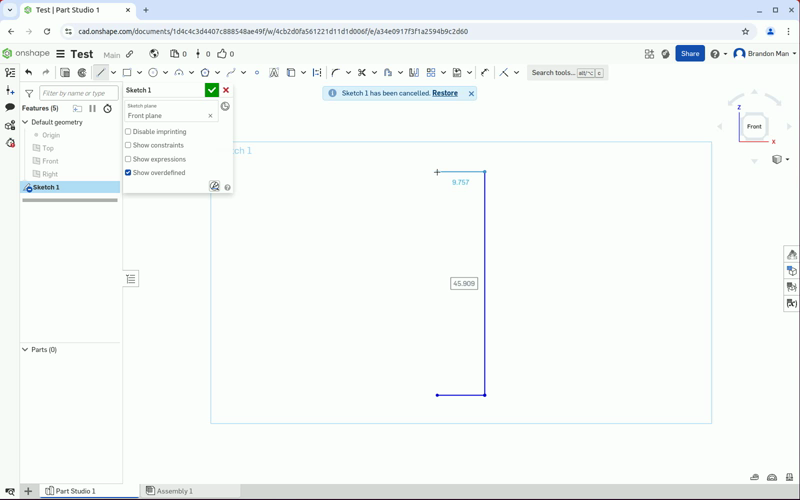
click(437, 171)
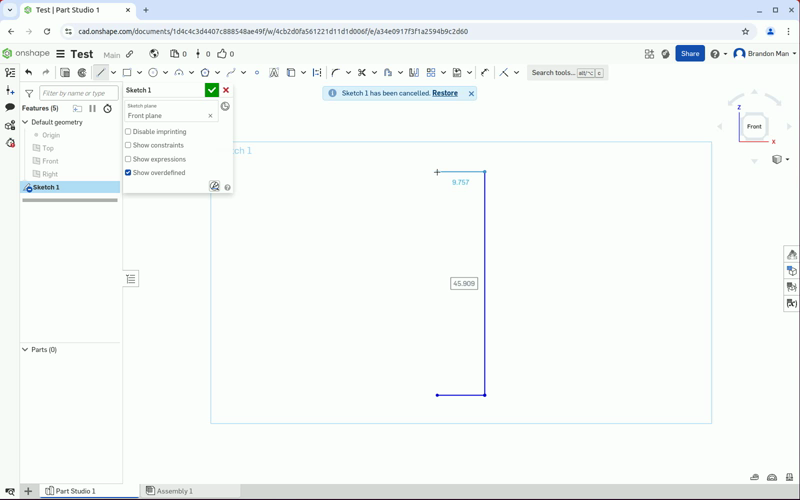
key_up(shift)
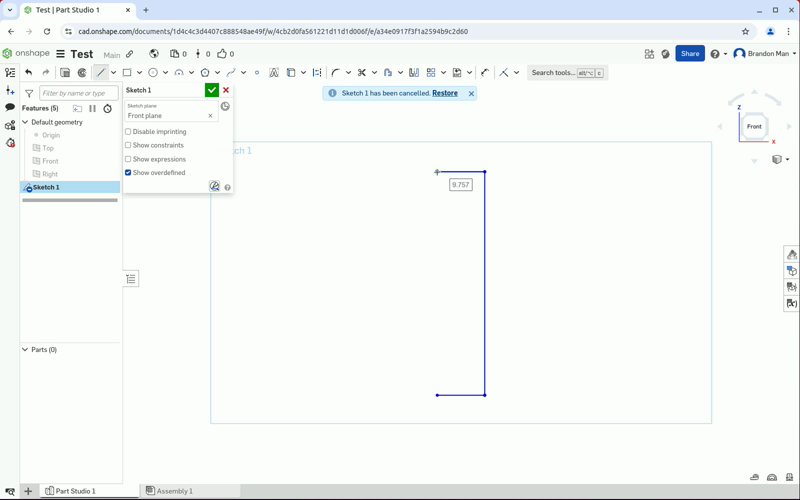
key_down(shift)
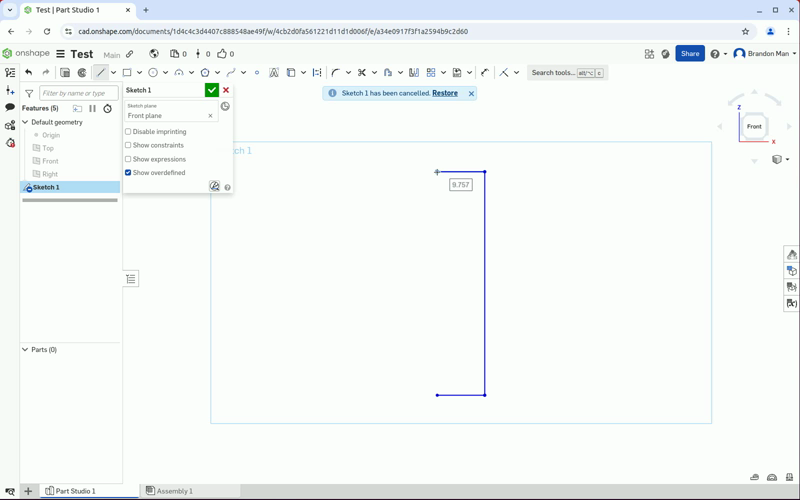
mouse_move(437, 395)
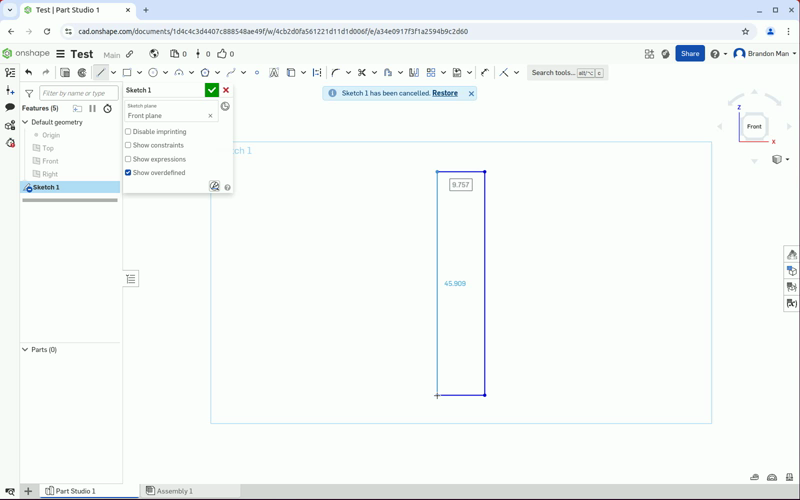
key_up(shift)
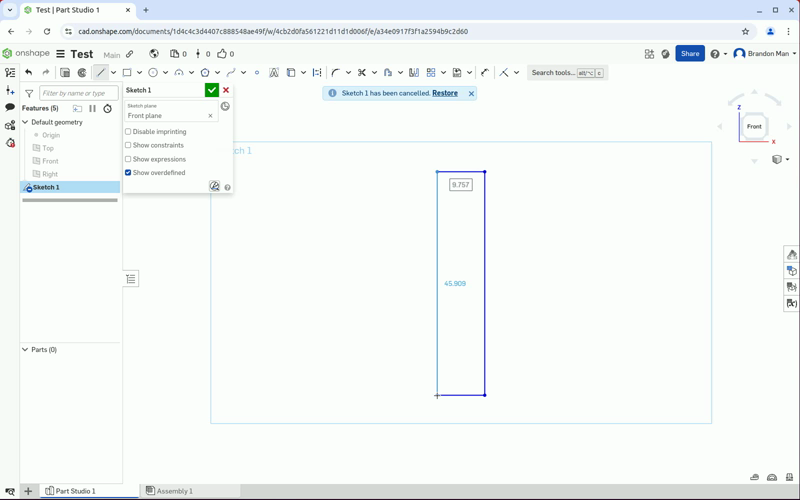
click(437, 395)
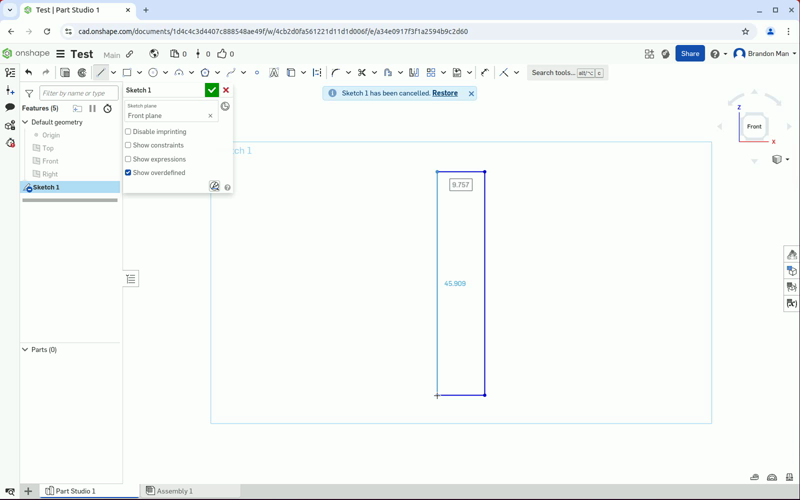
key(esc)
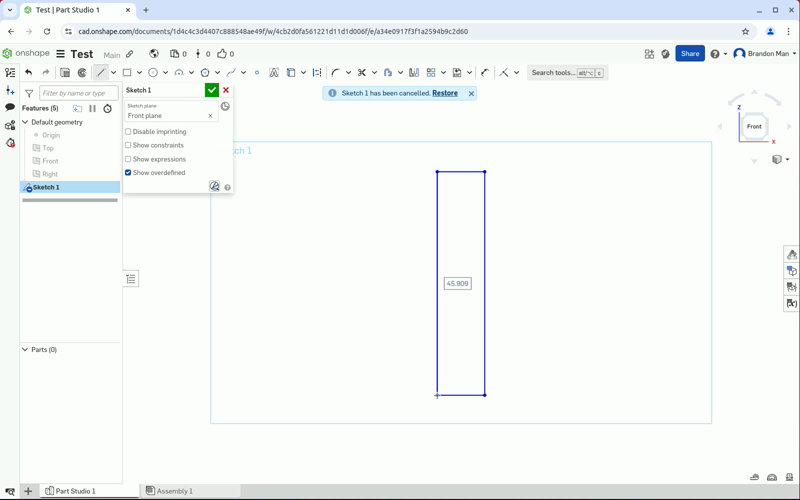
mouse_move(467, 189)
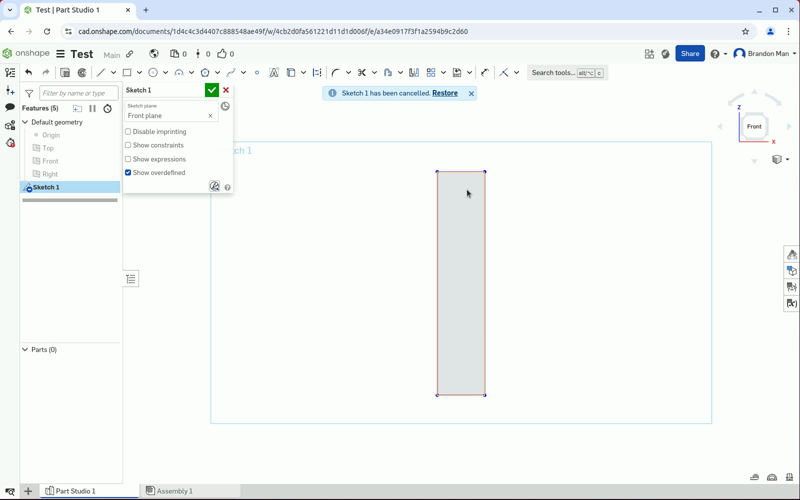
click(467, 189)
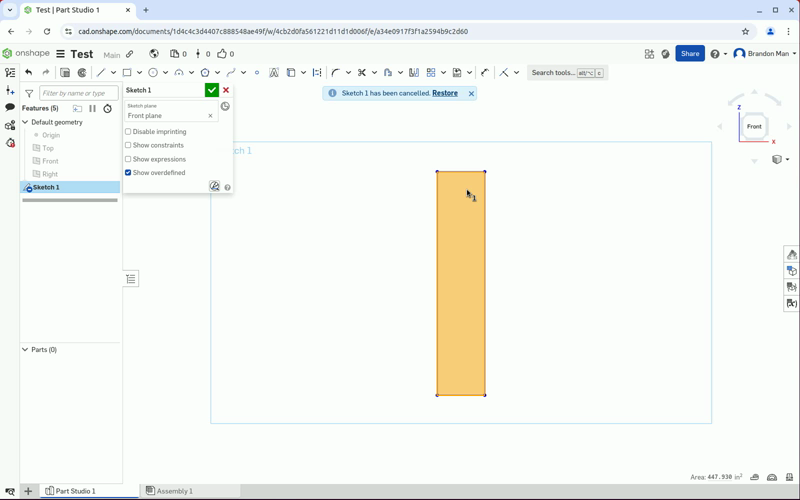
mouse_move(73, 352)
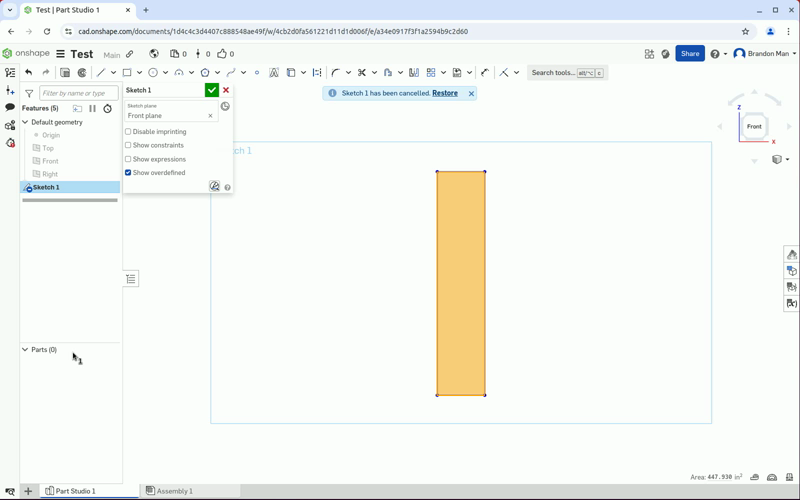
key(shift+y)
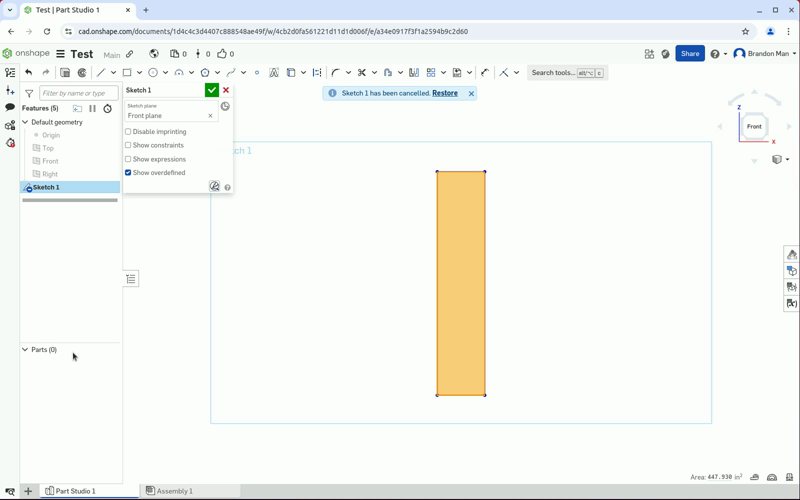
key(shift+e)
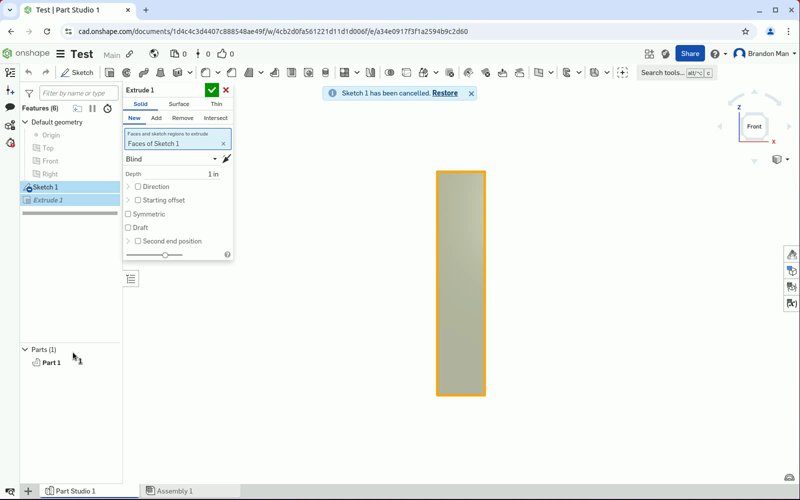
mouse_move(143, 106)
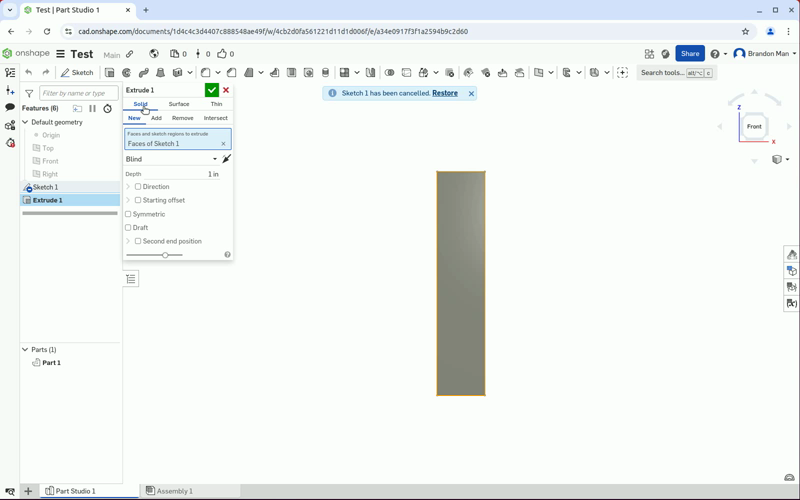
click(143, 106)
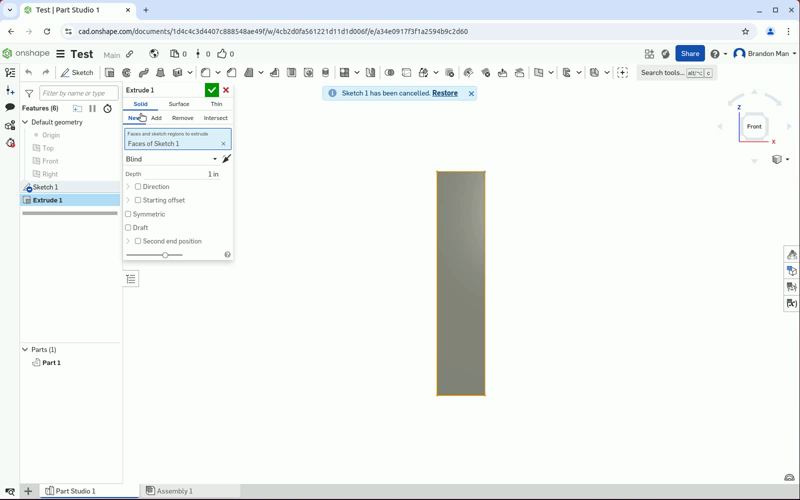
mouse_move(137, 120)
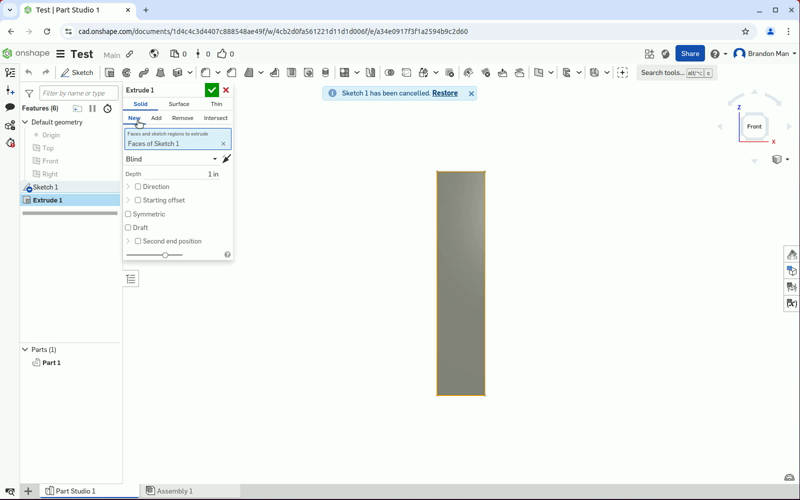
click(137, 120)
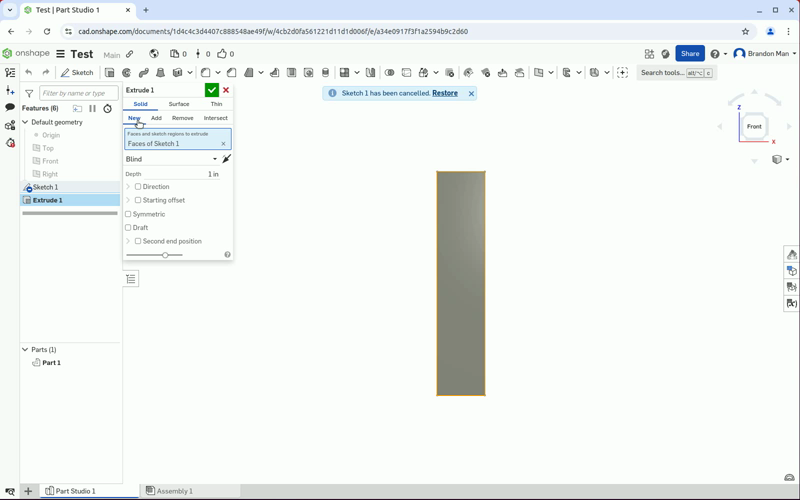
key(tab, 4)
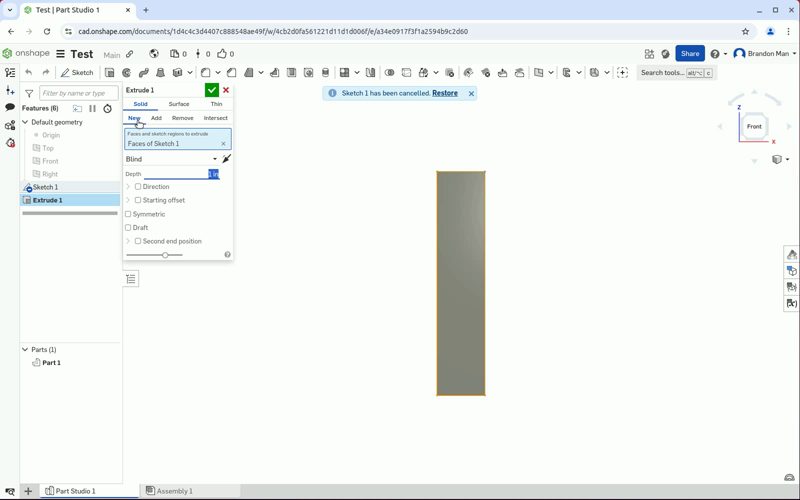
text(-0.241)
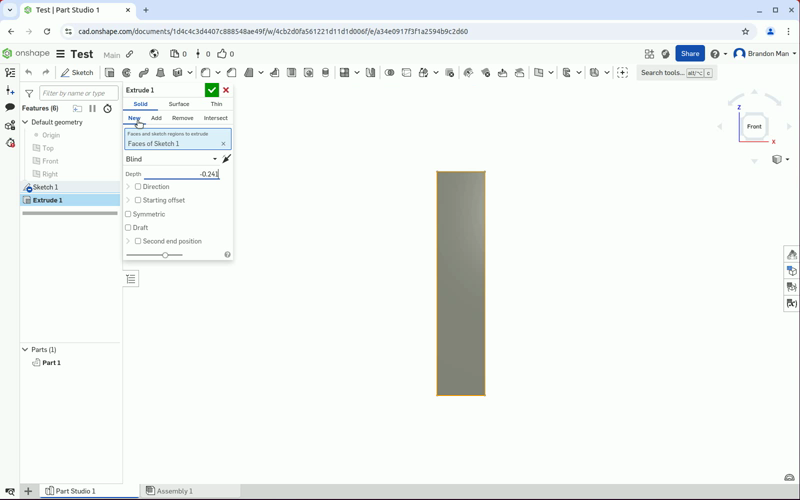
key(enter)
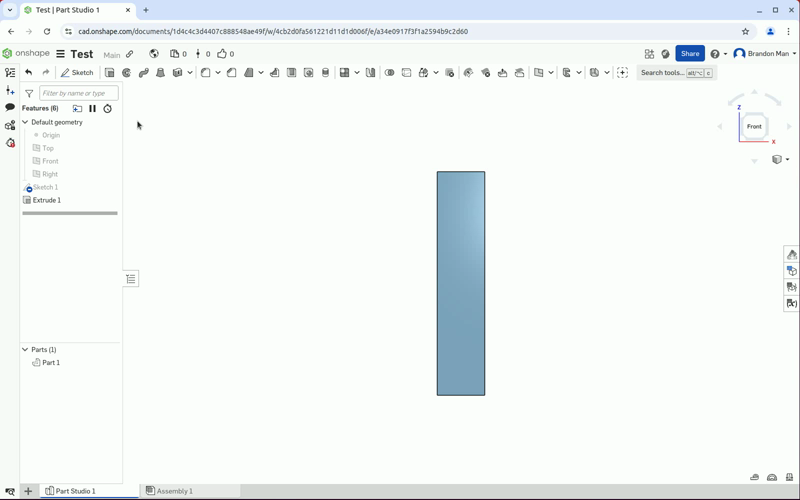
key(shift+h)
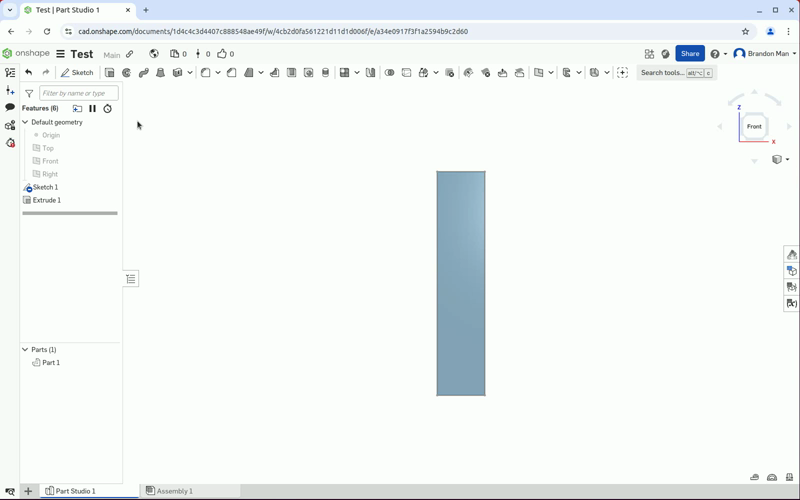
key(shift+h)
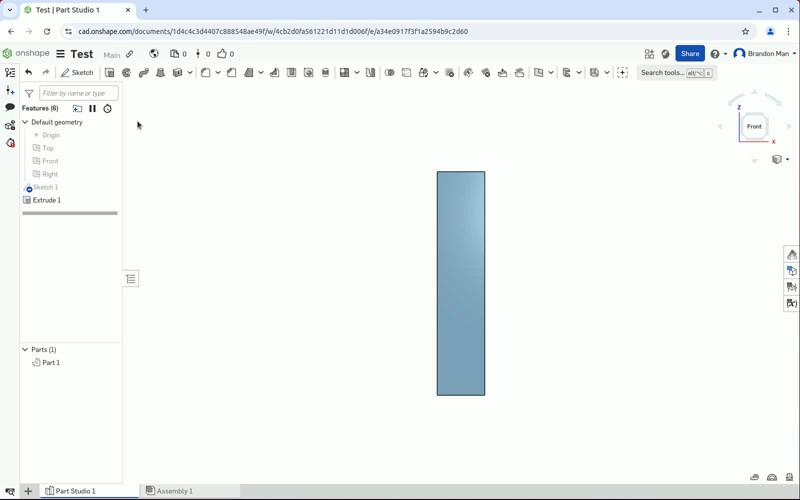
mouse_move(73, 189)
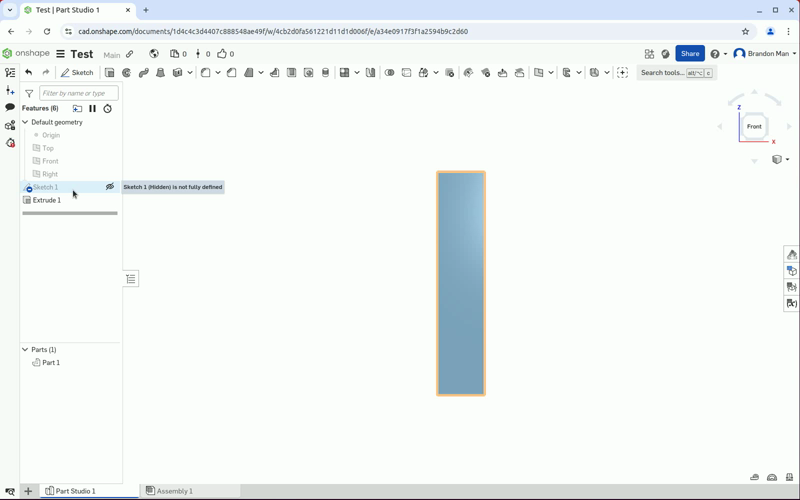
click(73, 189)
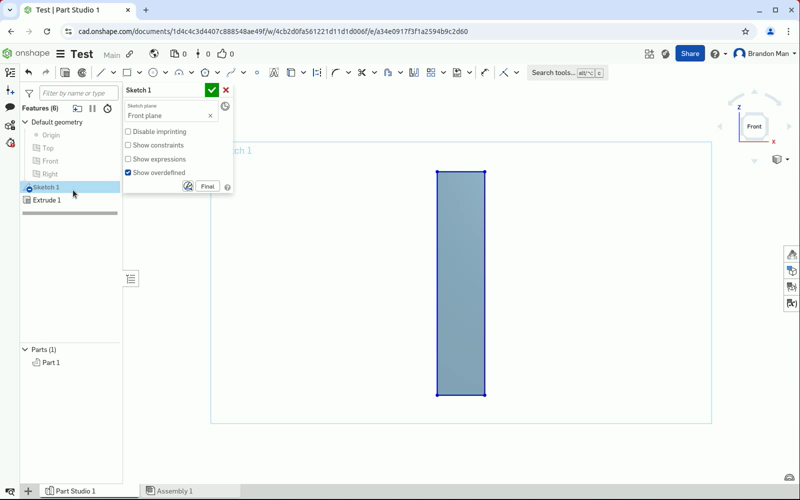
mouse_move(229, 92)
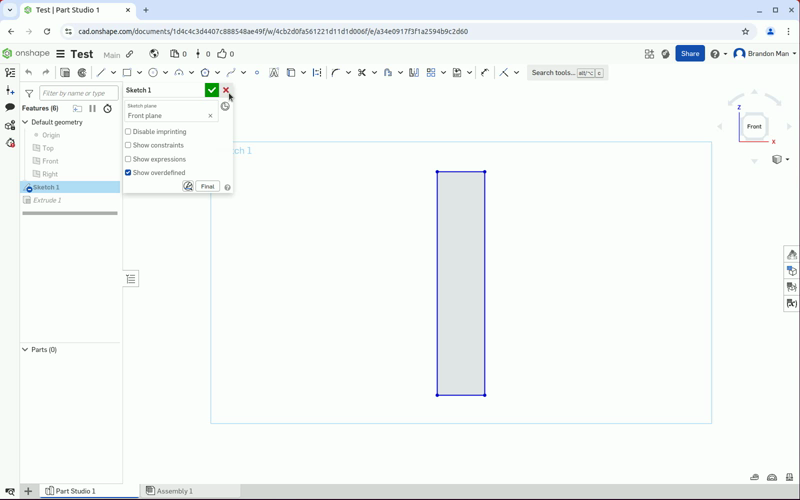
click(229, 92)
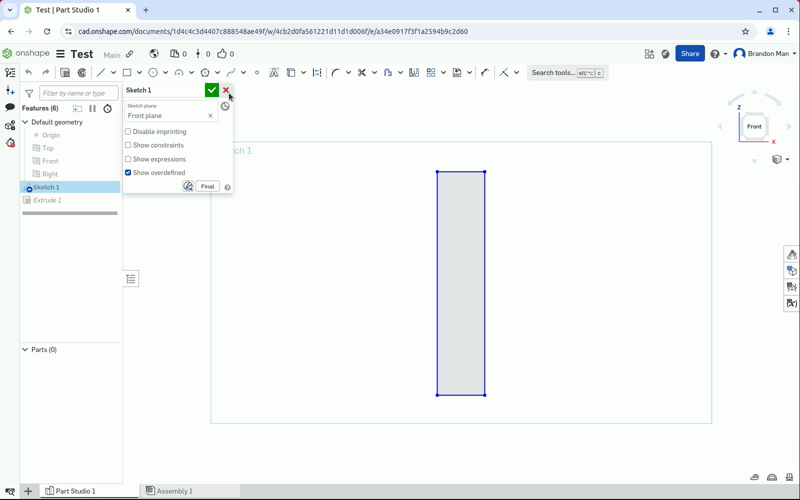
key(shift+s)
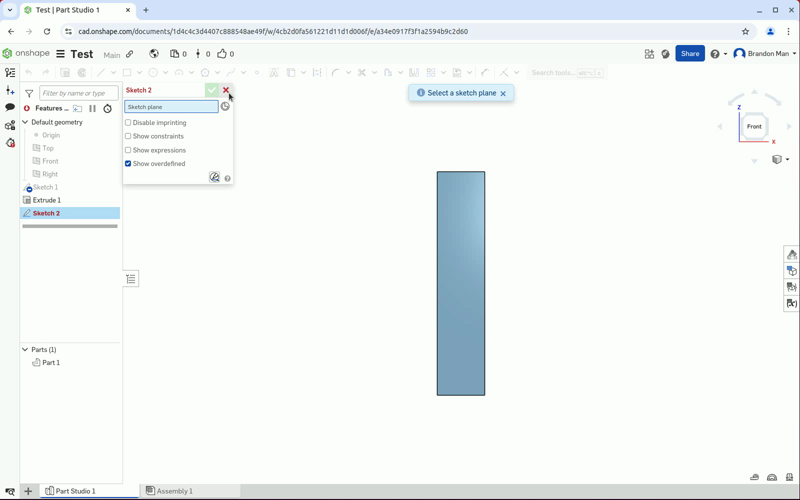
mouse_move(73, 163)
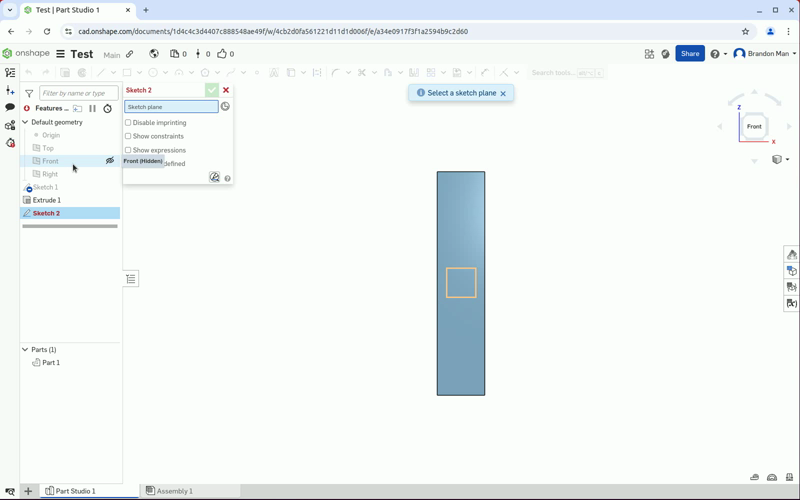
click(73, 163)
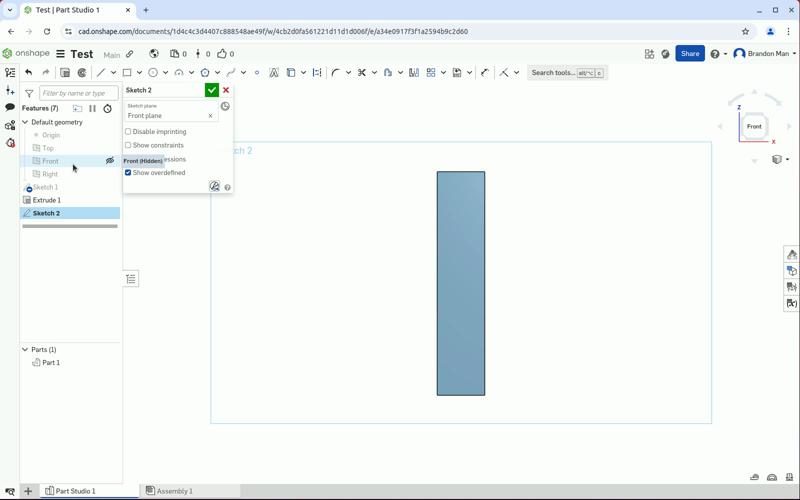
mouse_move(73, 352)
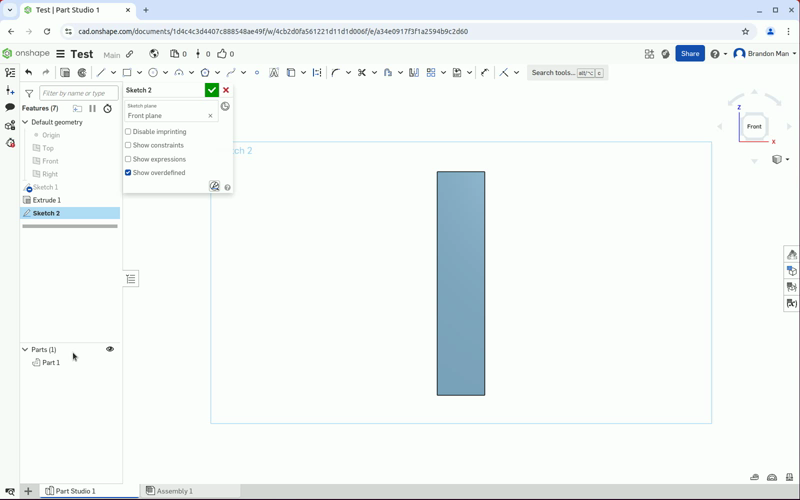
key(y)
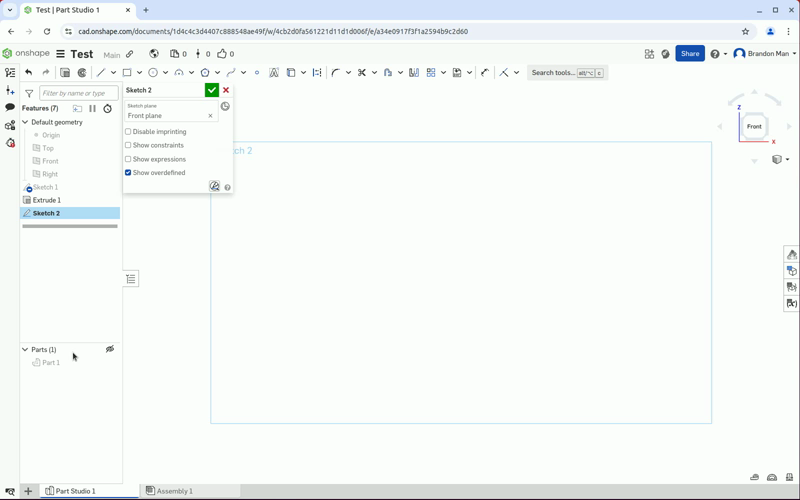
key(c)
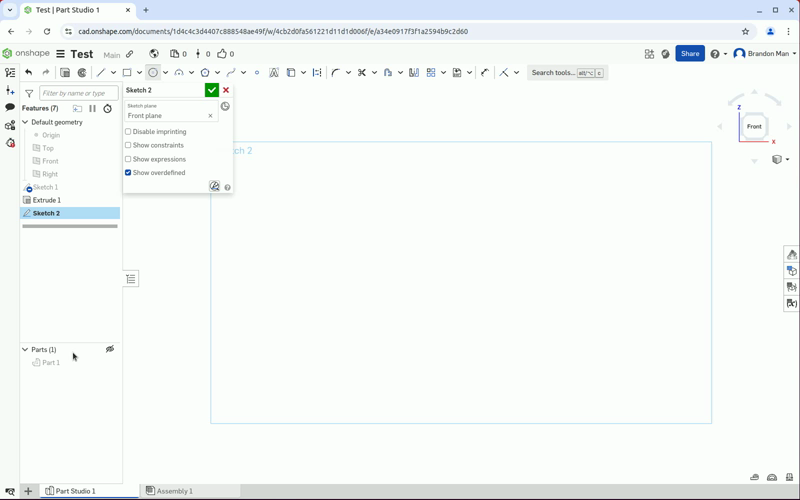
key_down(shift)
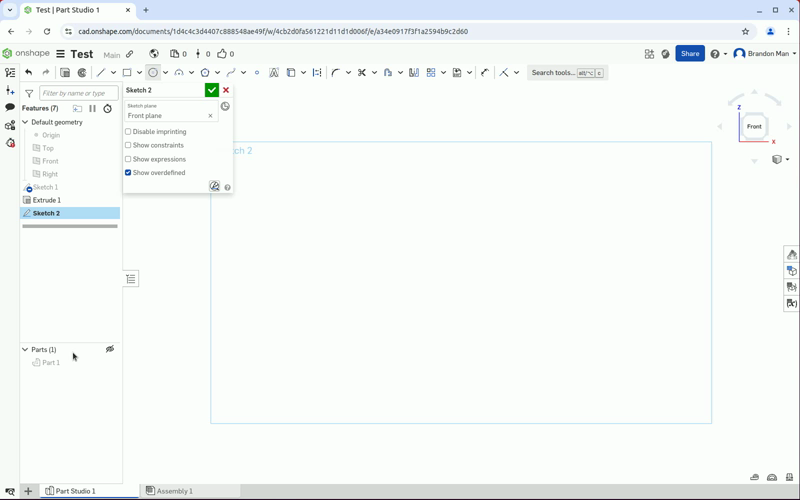
mouse_move(461, 189)
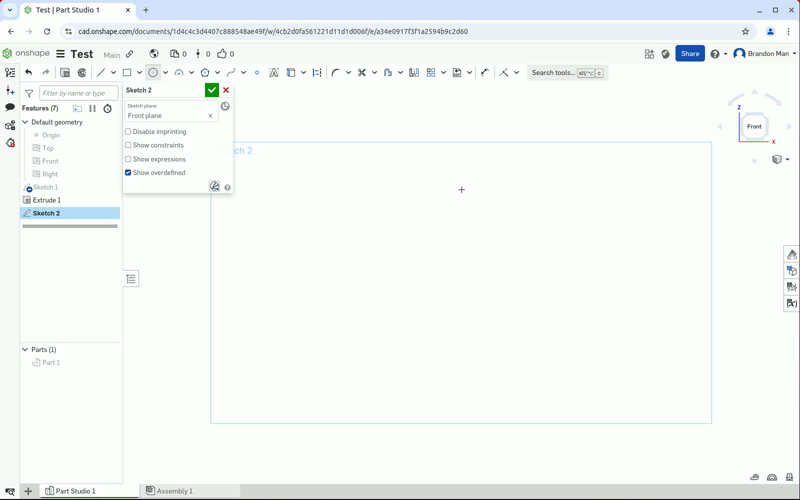
click(461, 189)
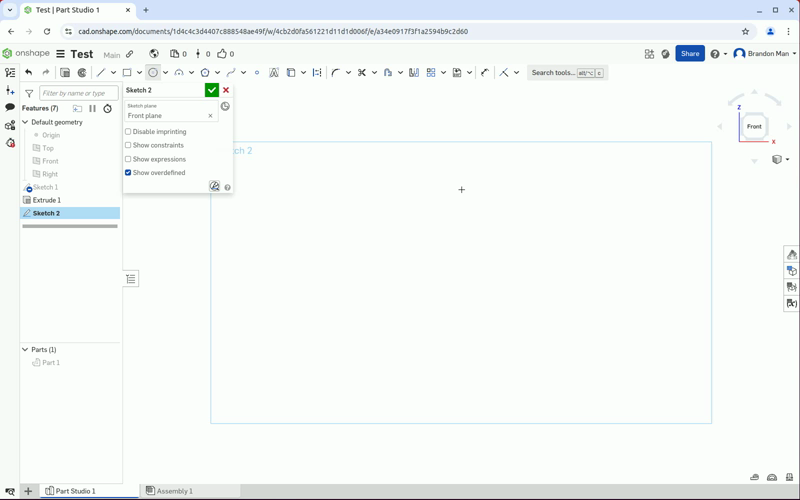
key_up(shift)
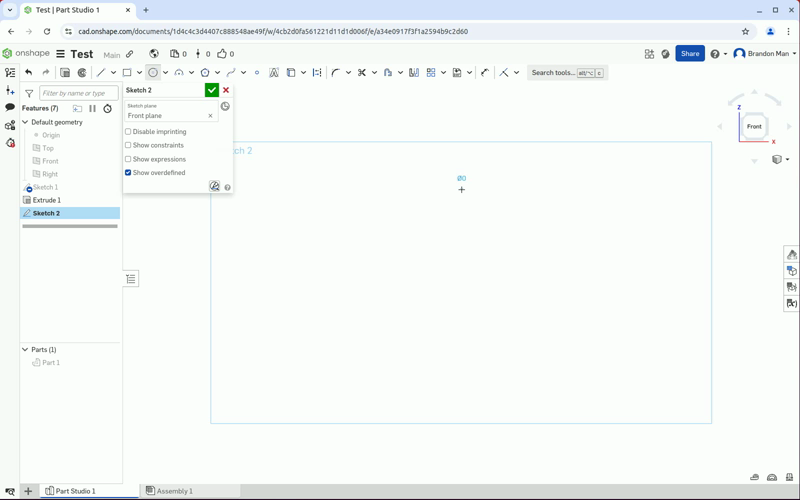
mouse_move(465, 189)
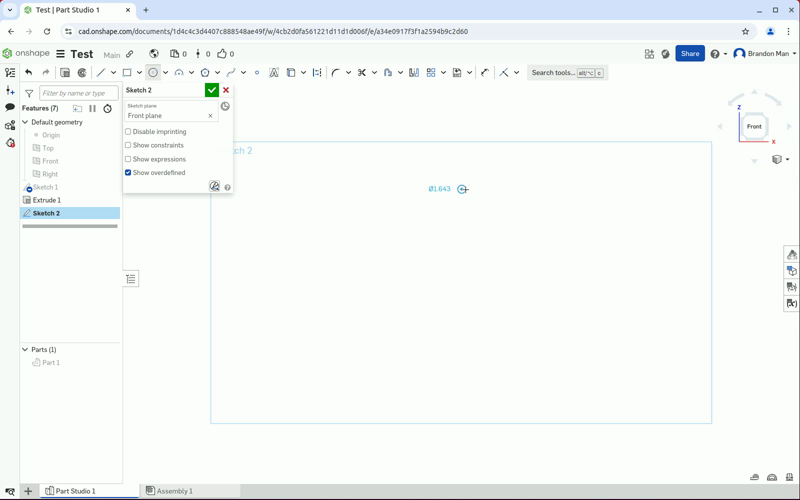
click(465, 189)
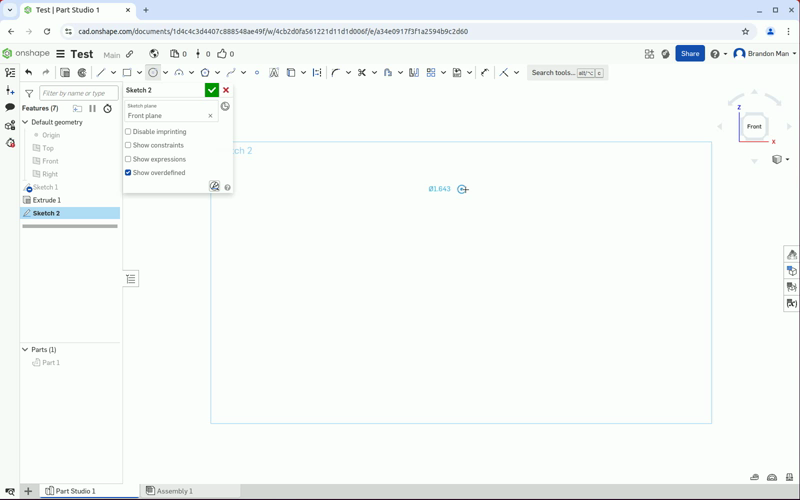
key(esc)
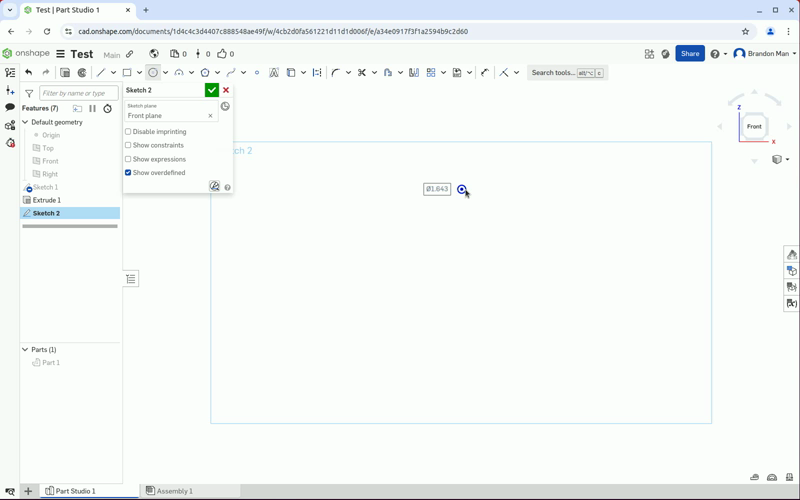
mouse_move(461, 186)
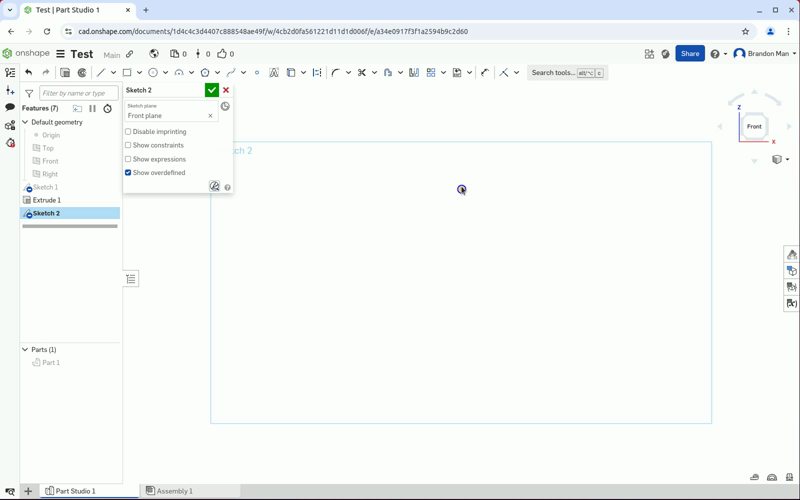
scroll(6)
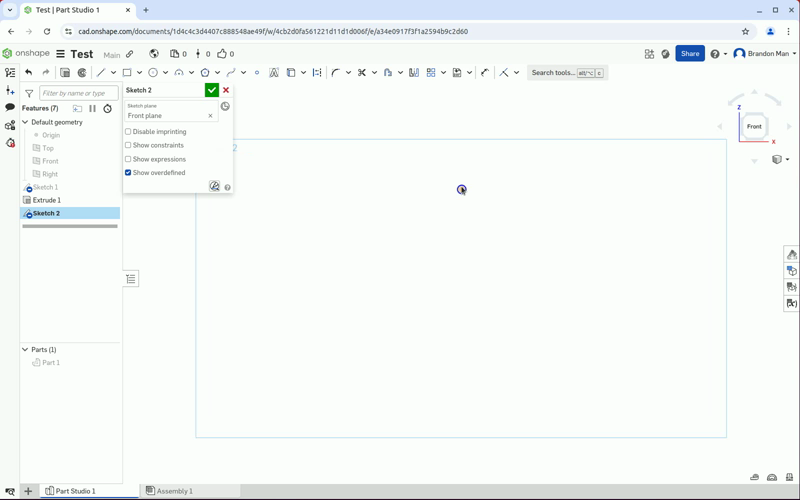
scroll(6)
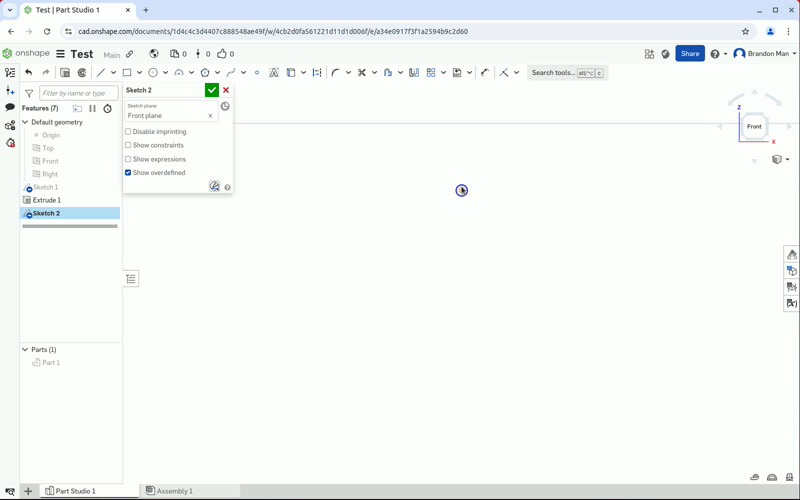
scroll(6)
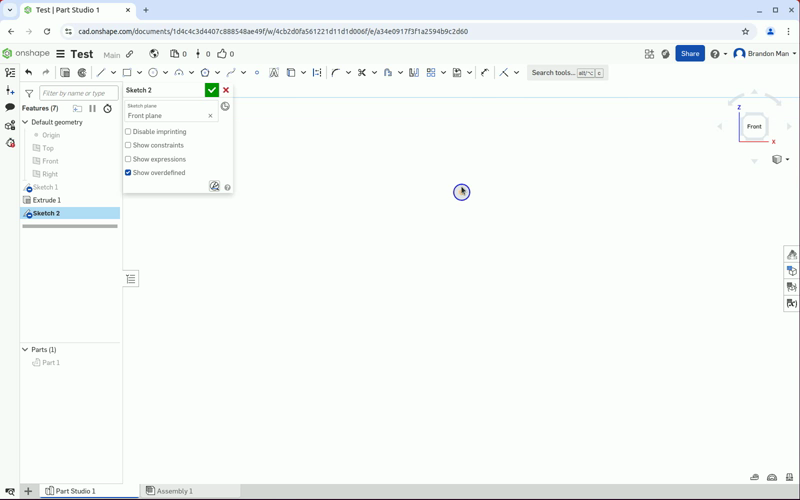
scroll(6)
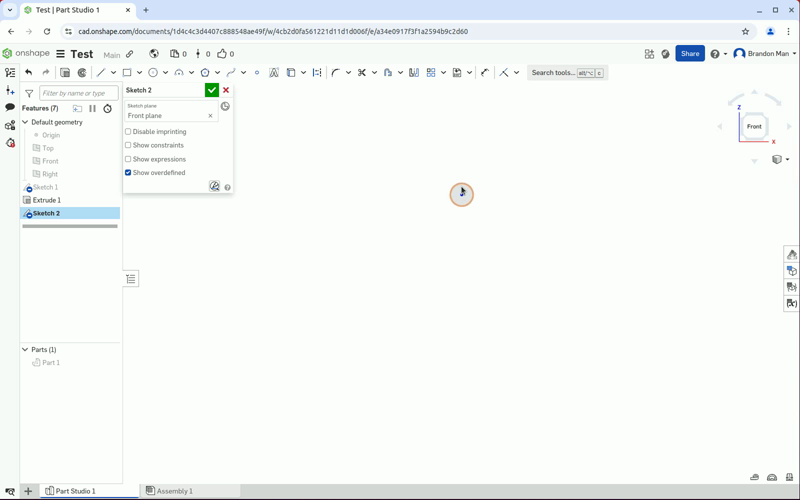
scroll(6)
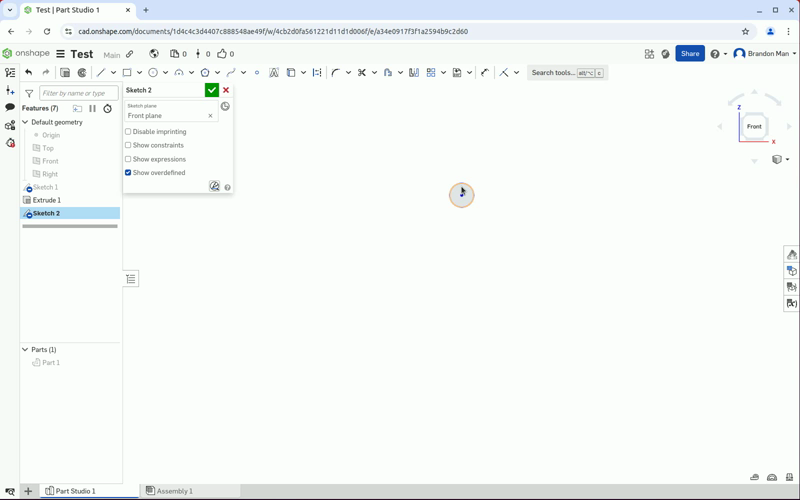
scroll(6)
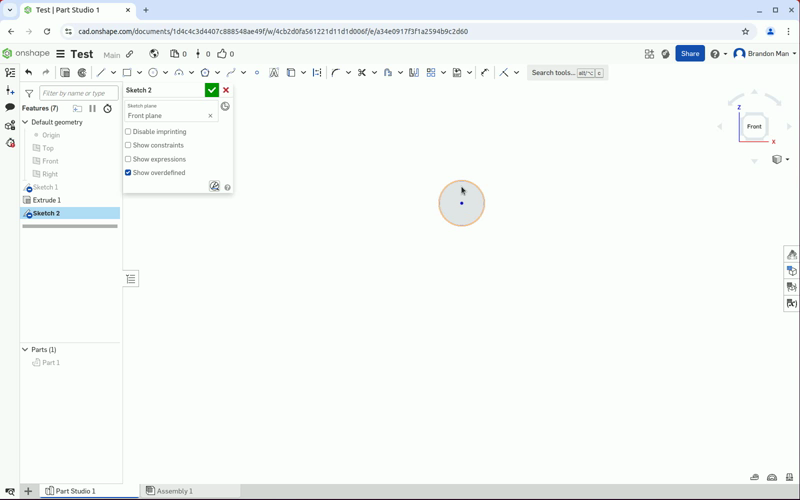
scroll(6)
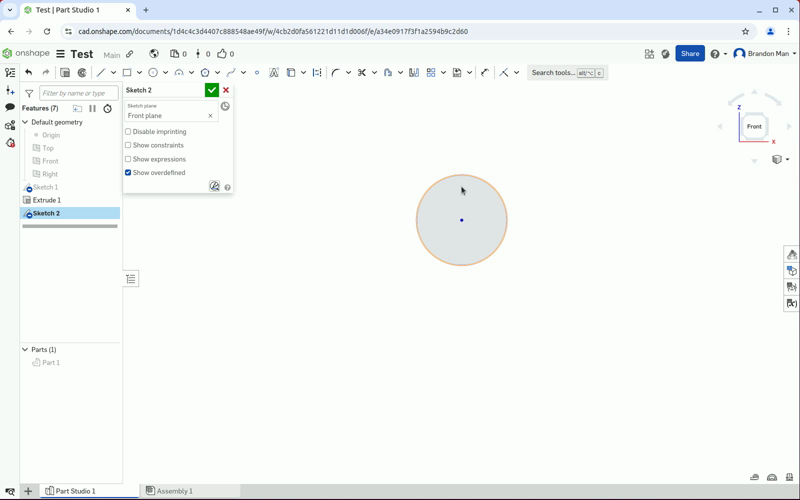
click(461, 186)
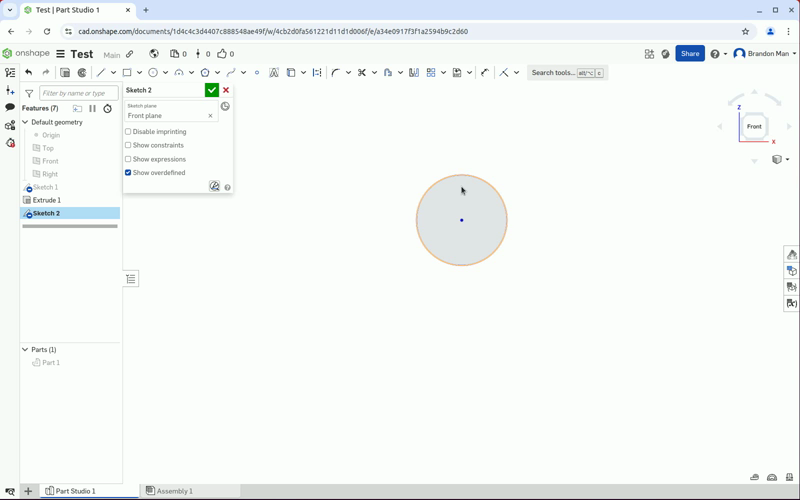
scroll(-6)
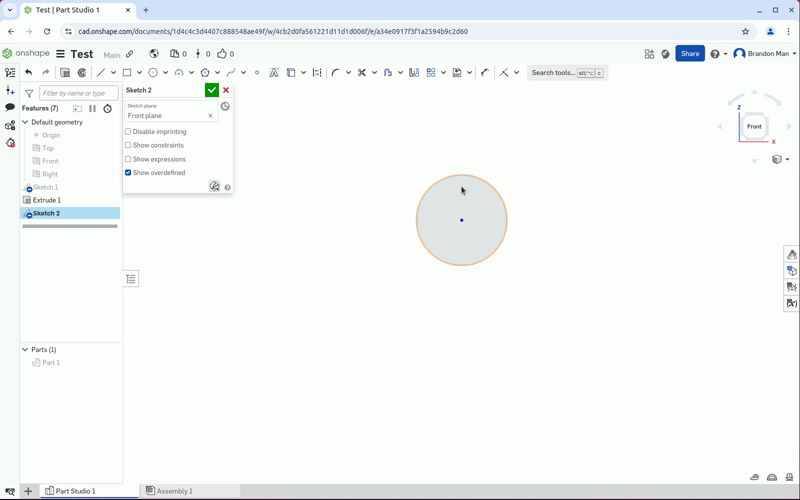
scroll(-6)
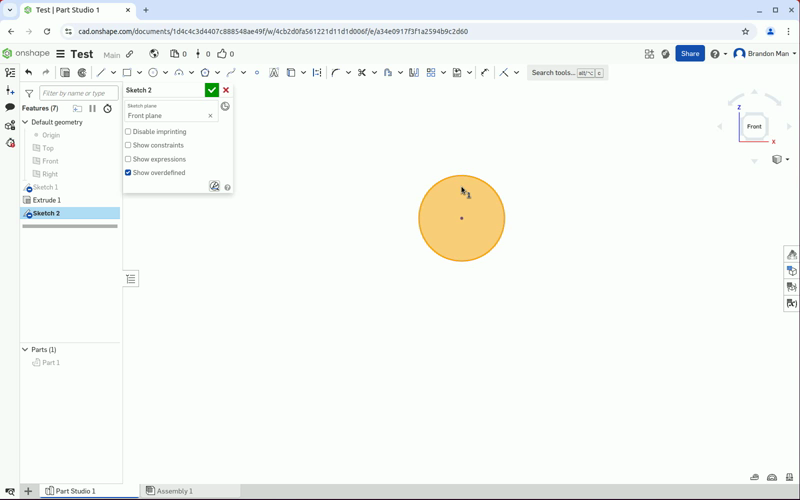
scroll(-6)
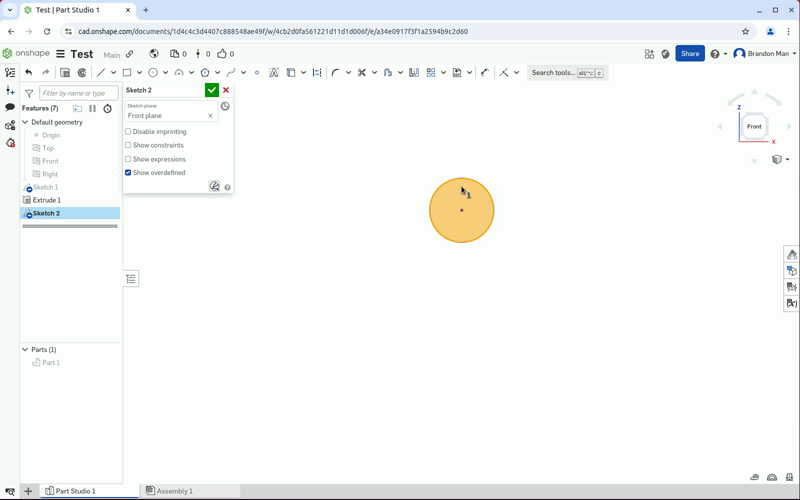
scroll(-6)
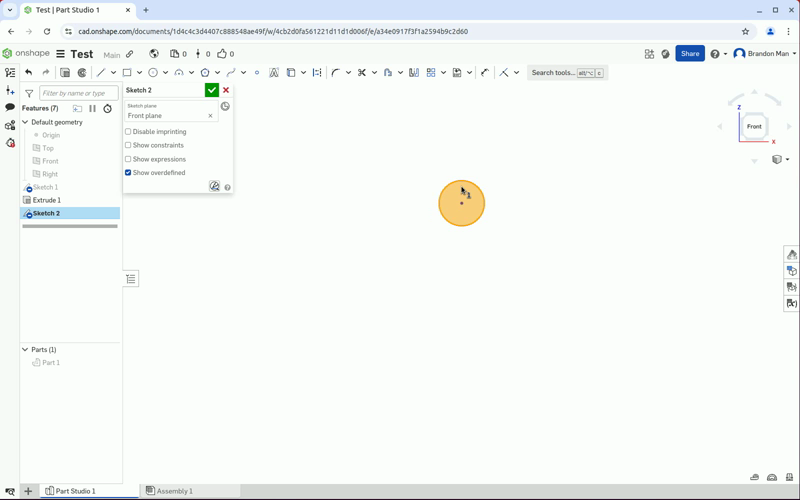
scroll(-6)
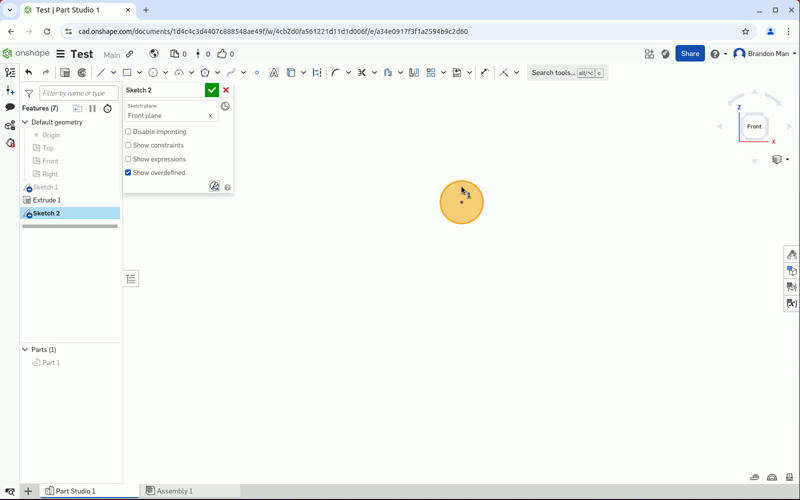
scroll(-6)
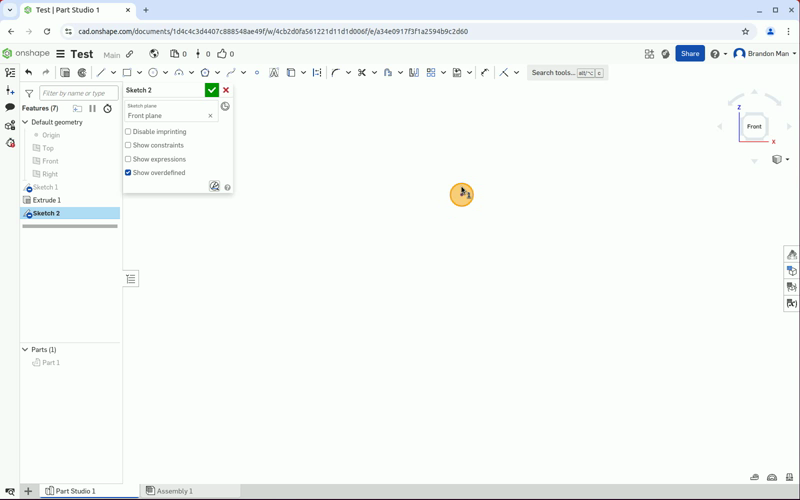
scroll(-6)
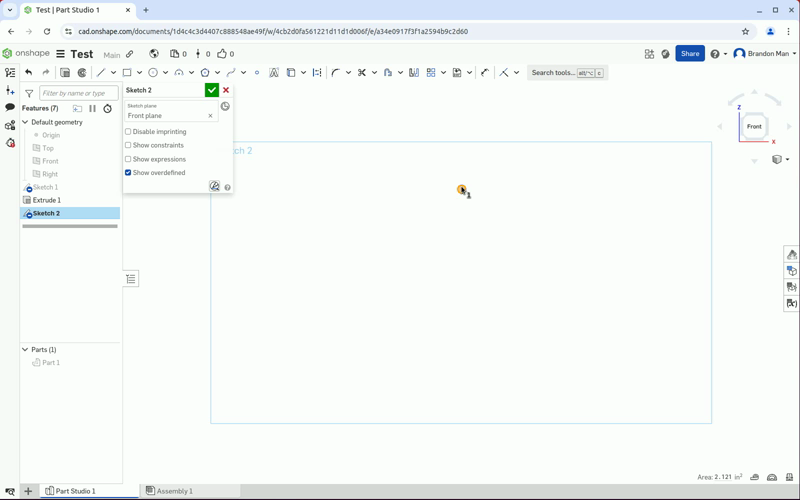
mouse_move(73, 352)
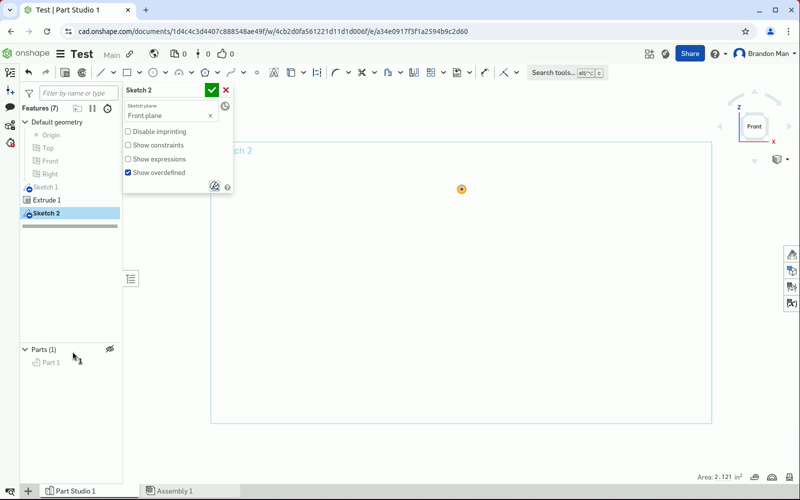
key(shift+y)
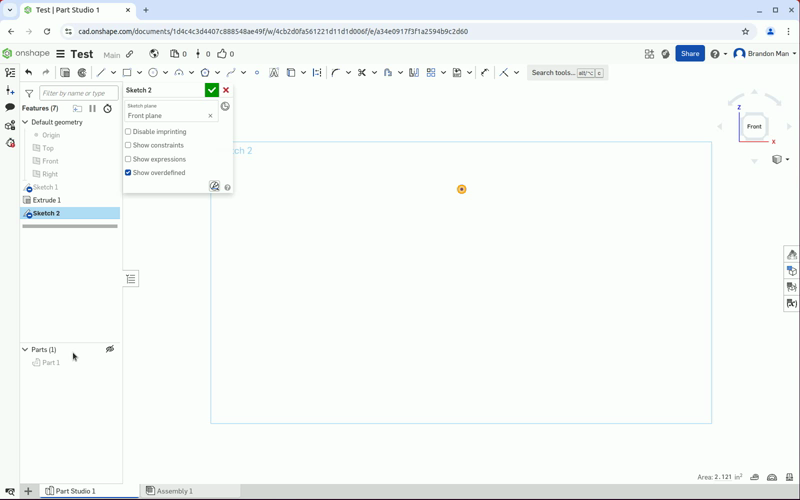
key(shift+e)
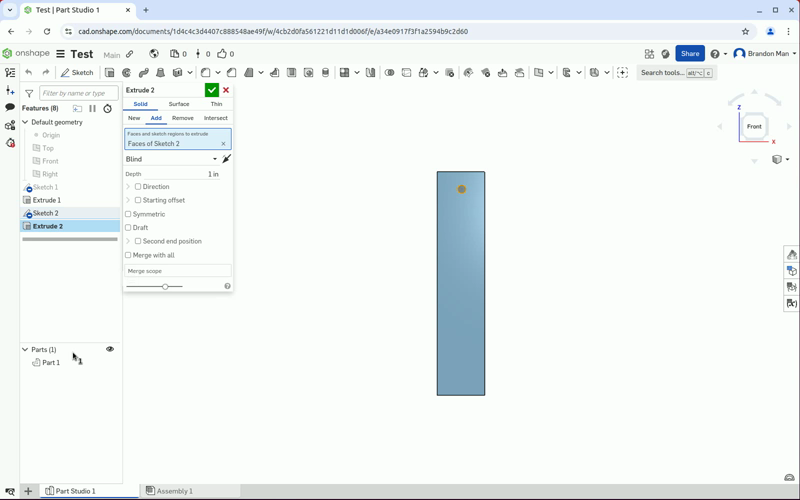
mouse_move(143, 106)
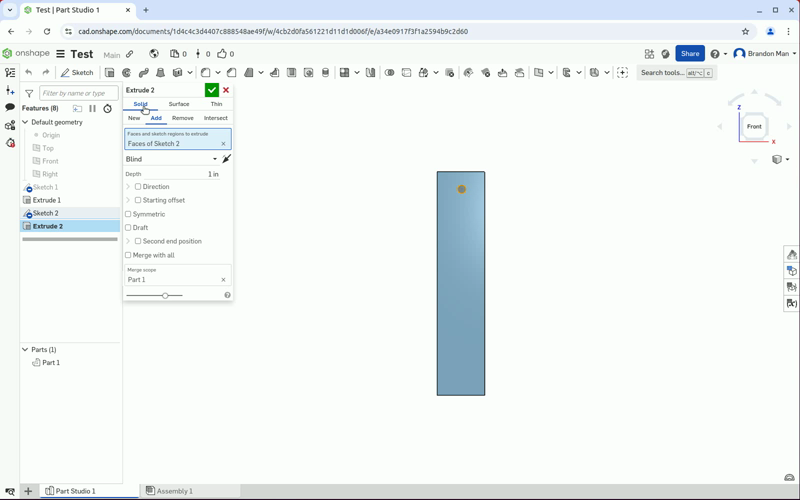
click(143, 106)
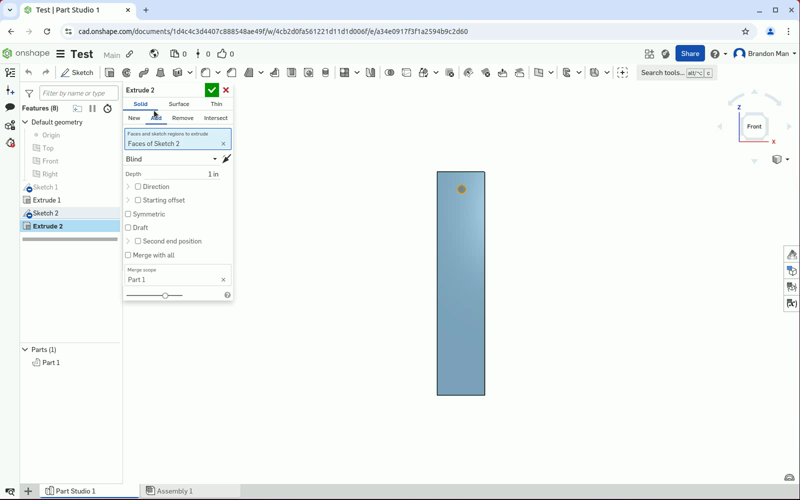
mouse_move(186, 120)
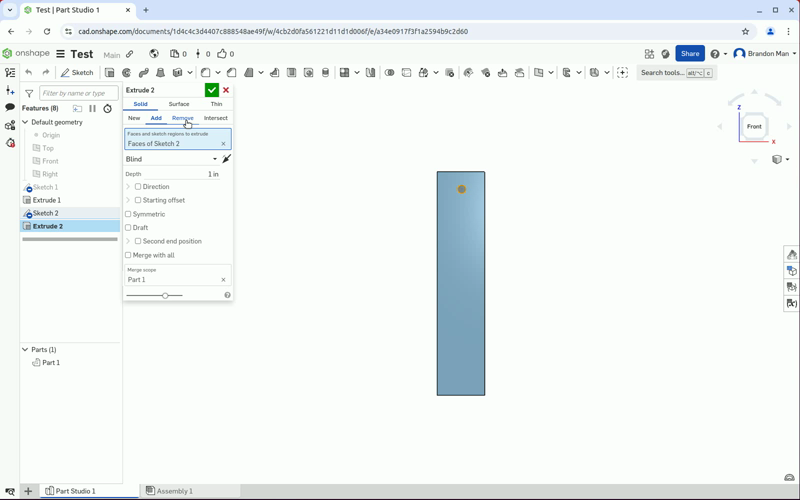
click(186, 120)
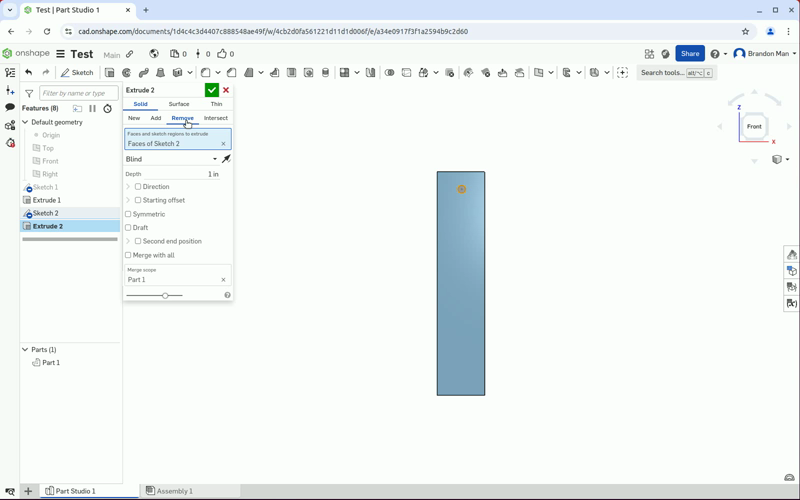
key(tab, 4)
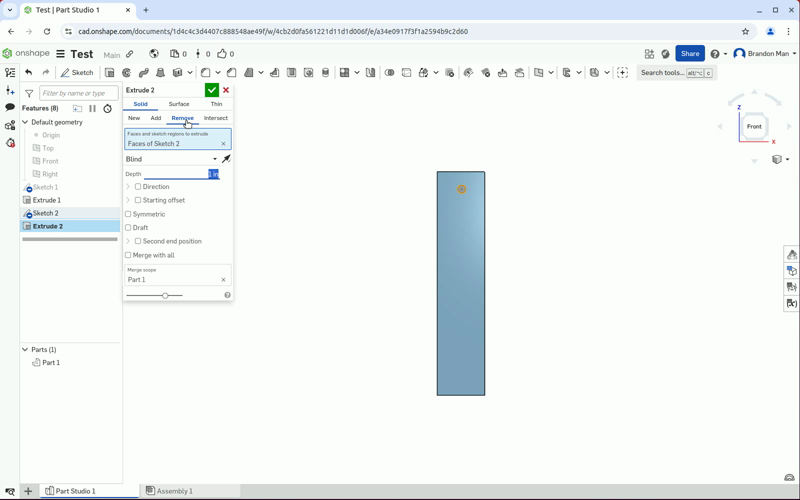
text(-3.852)
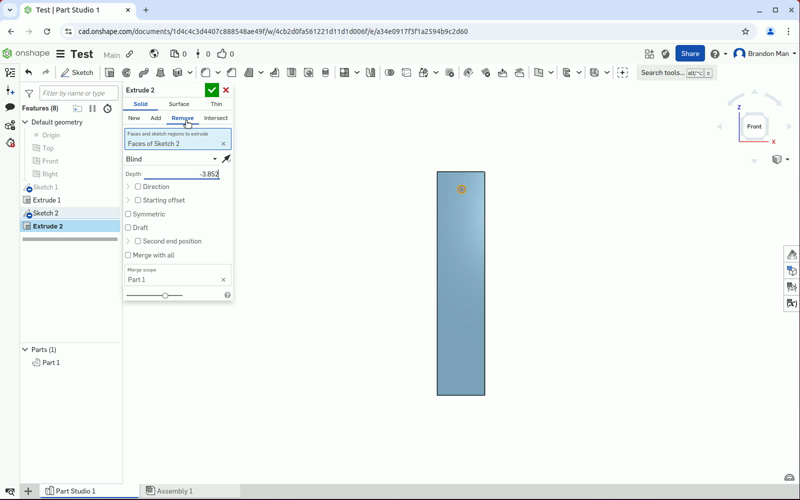
key(tab, 3)
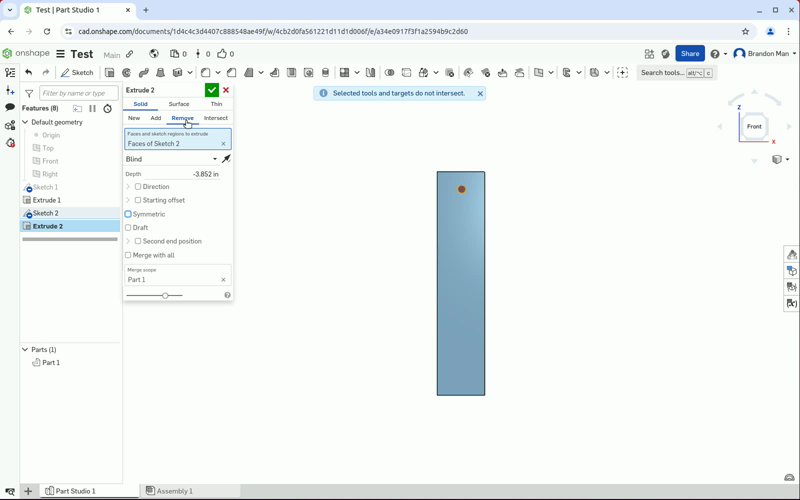
key(space)
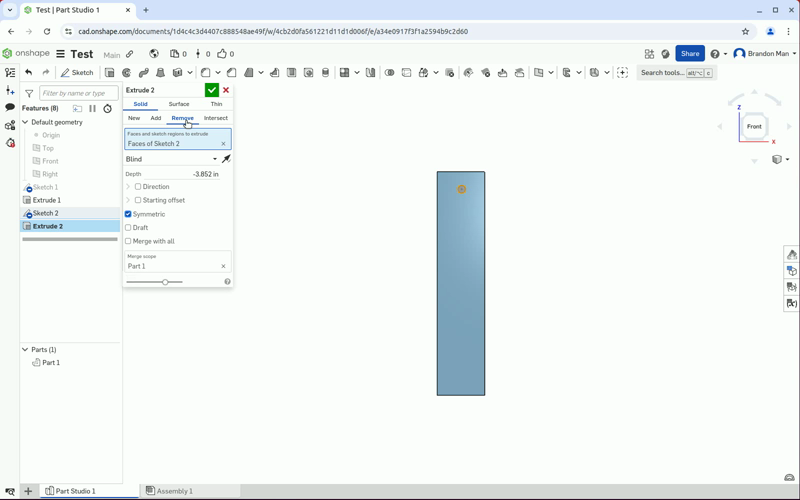
key(tab, 2)
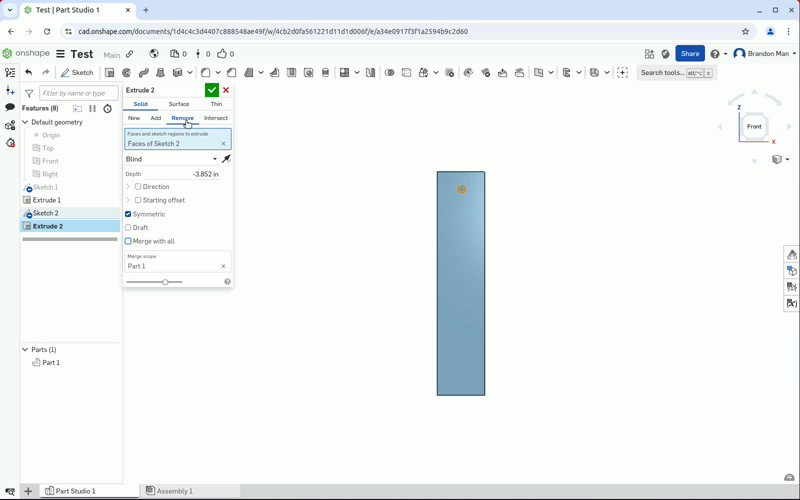
key(space)
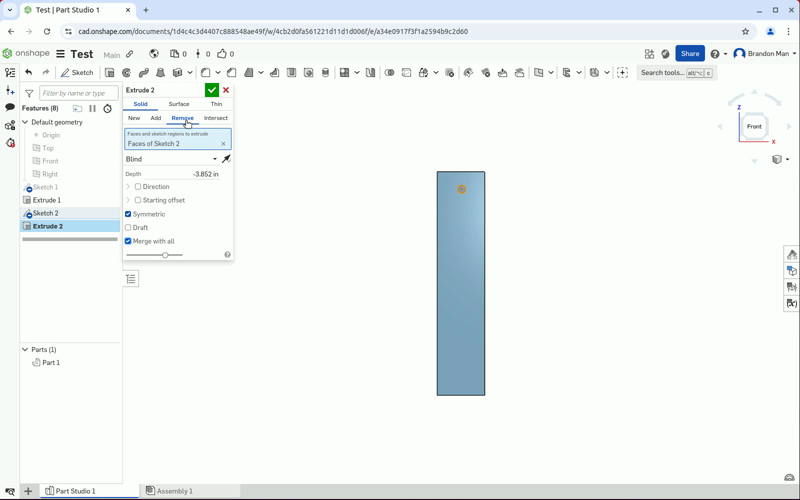
key(enter)
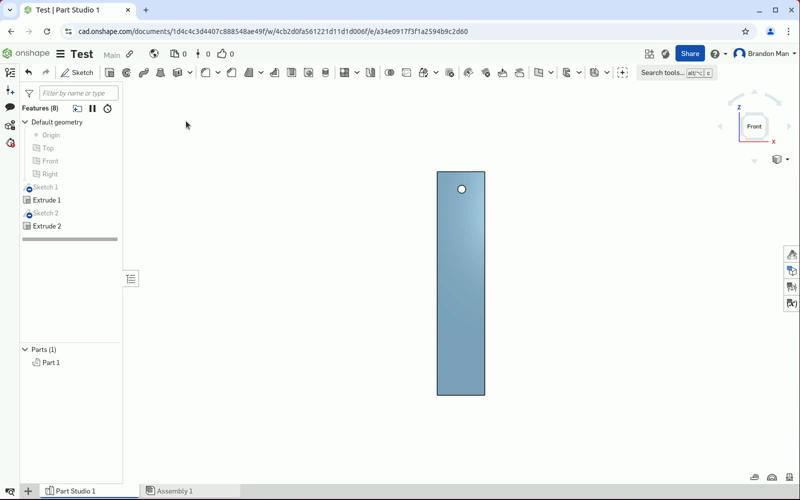
key(shift+h)
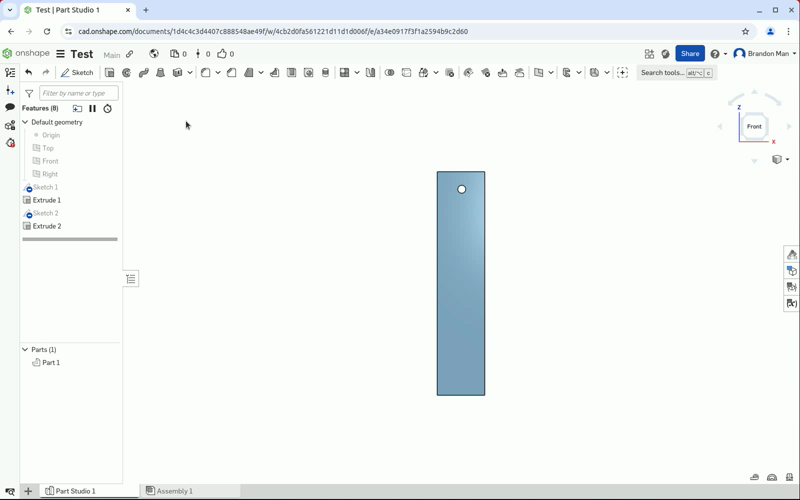
key(shift+h)
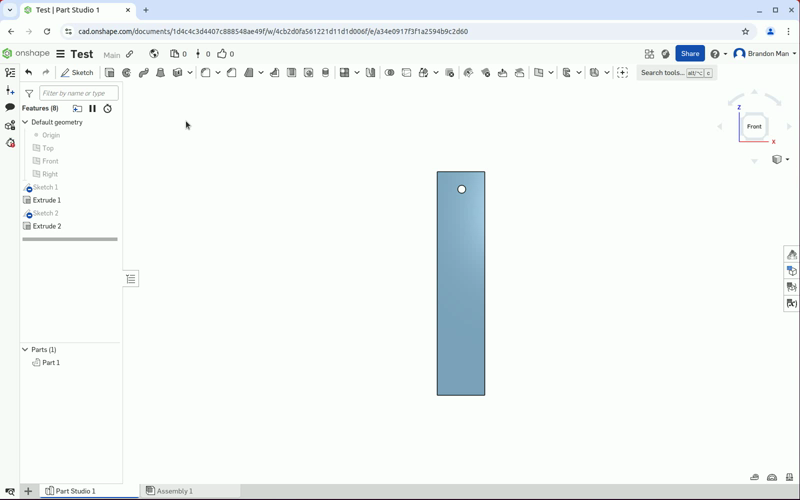
mouse_move(73, 189)
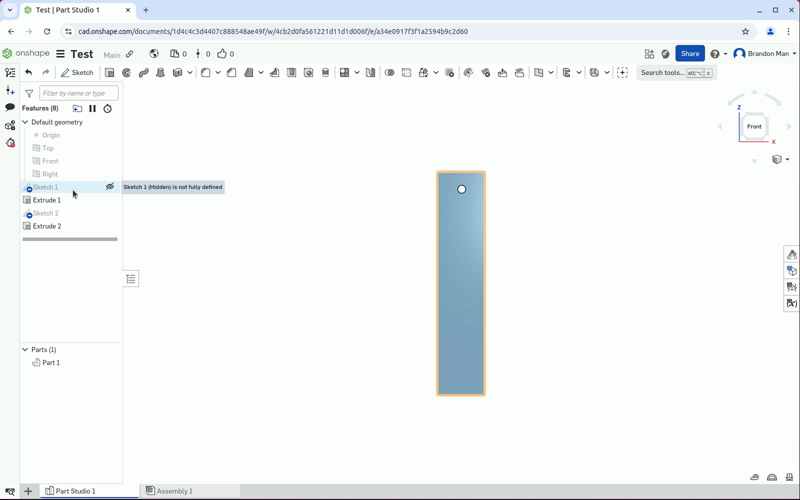
click(73, 189)
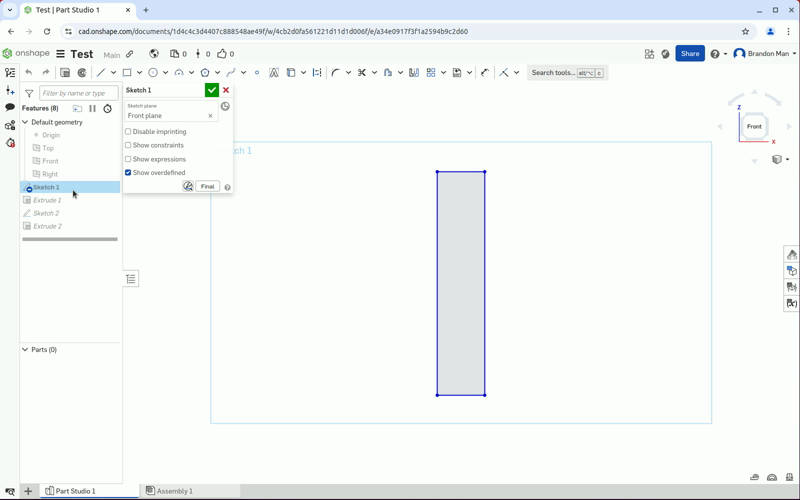
mouse_move(229, 92)
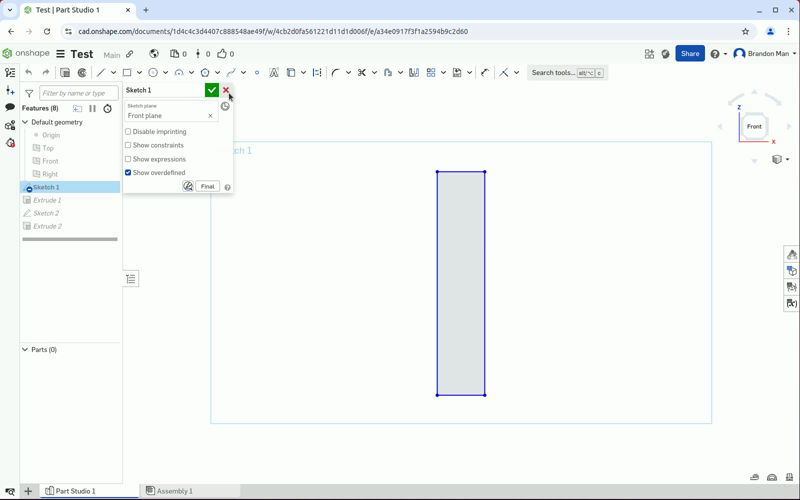
click(229, 92)
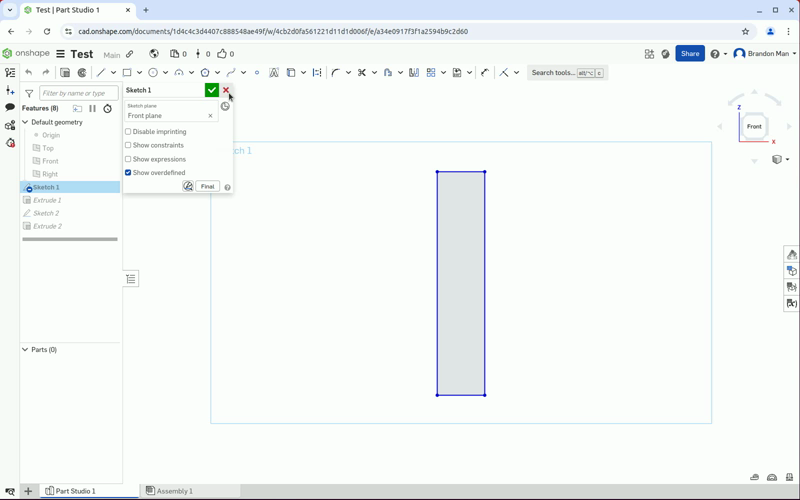
key(shift+s)
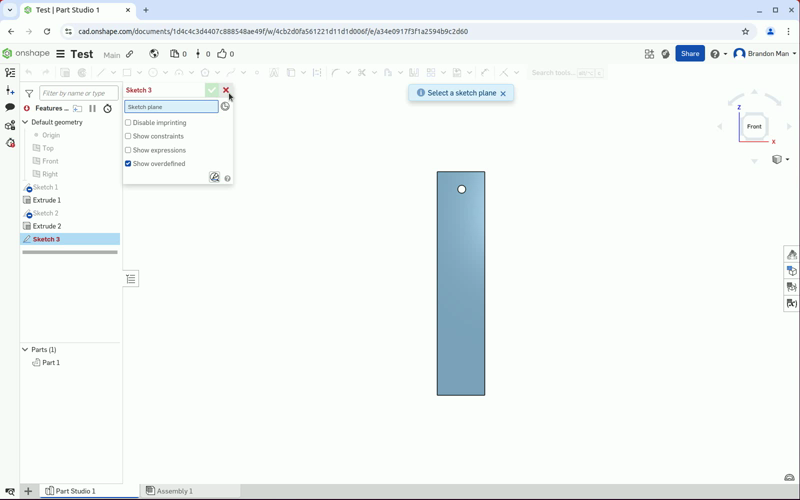
mouse_move(73, 163)
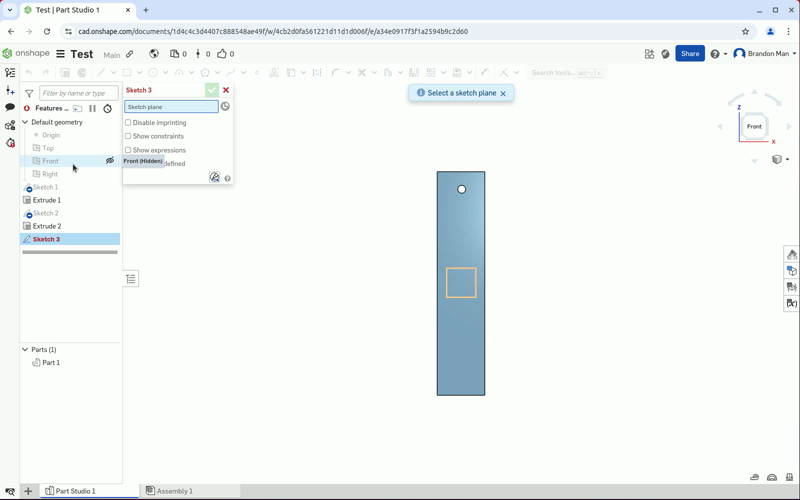
click(73, 163)
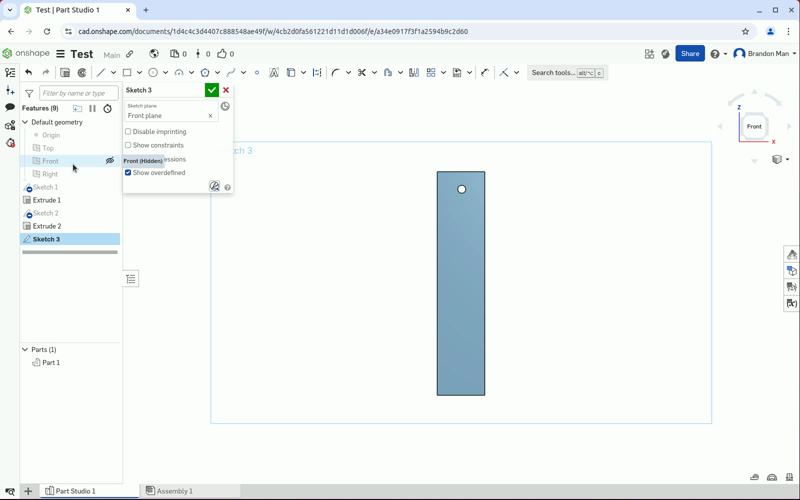
mouse_move(73, 352)
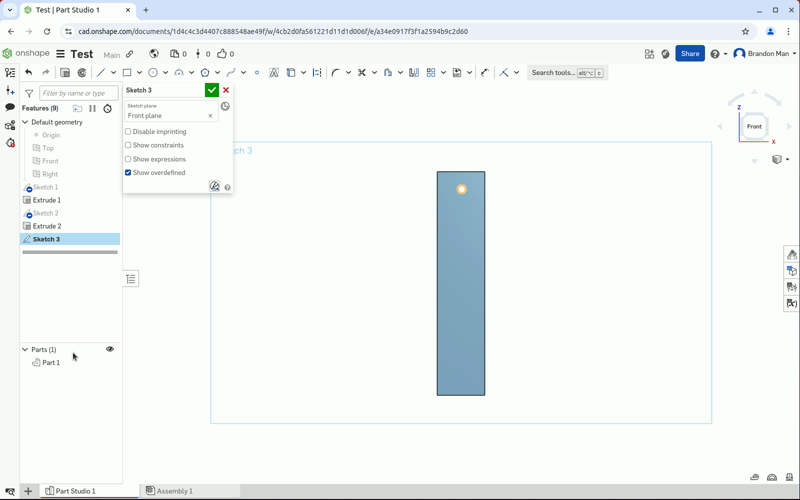
key(y)
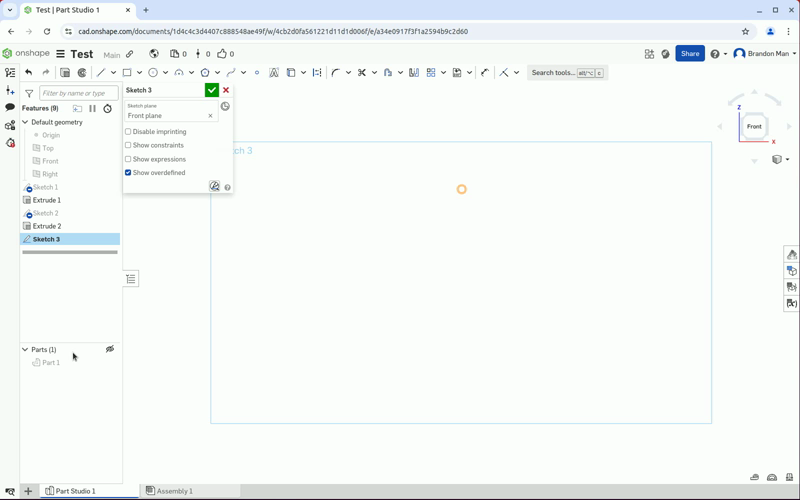
key(c)
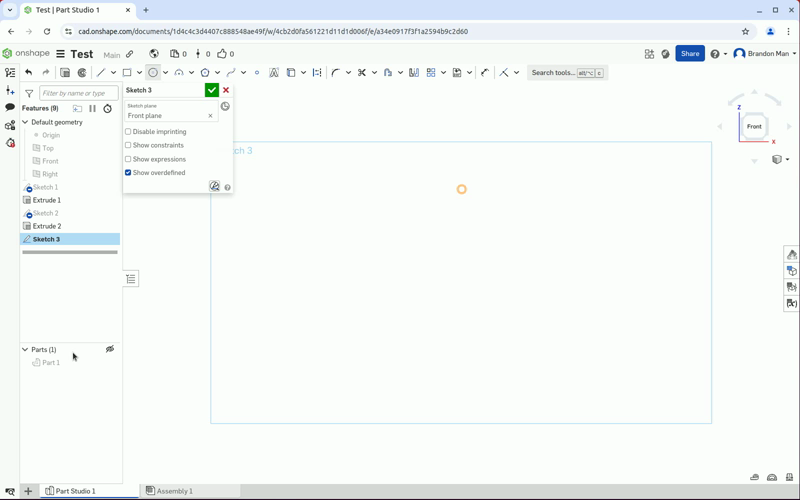
key_down(shift)
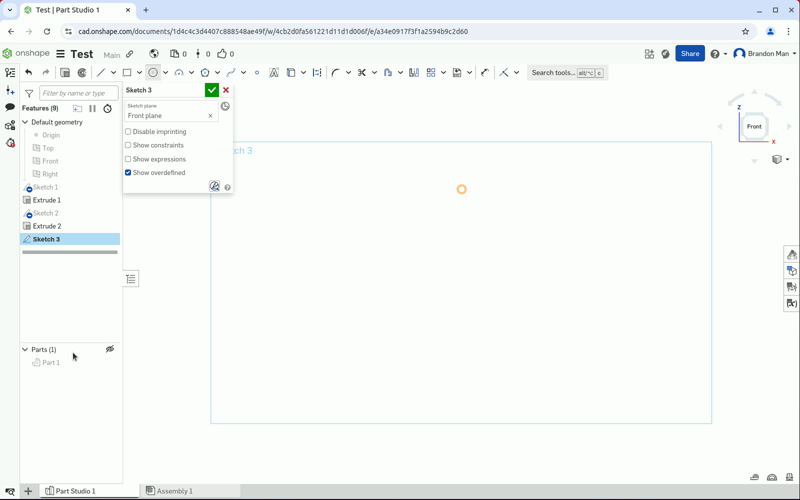
mouse_move(461, 376)
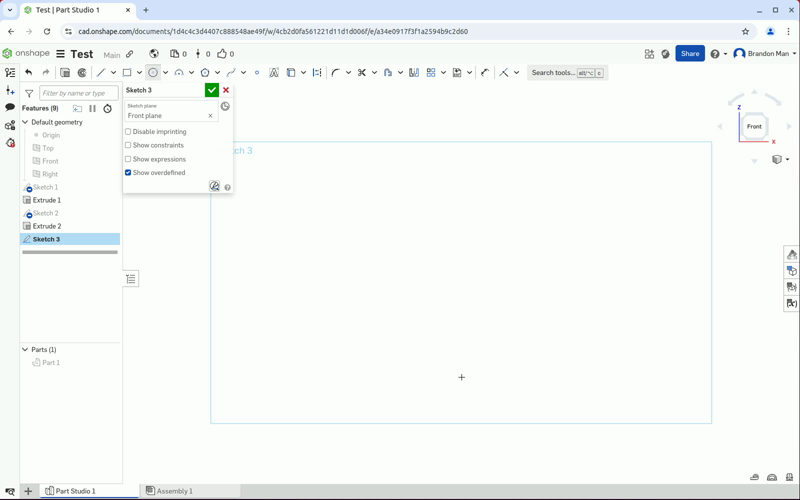
click(461, 376)
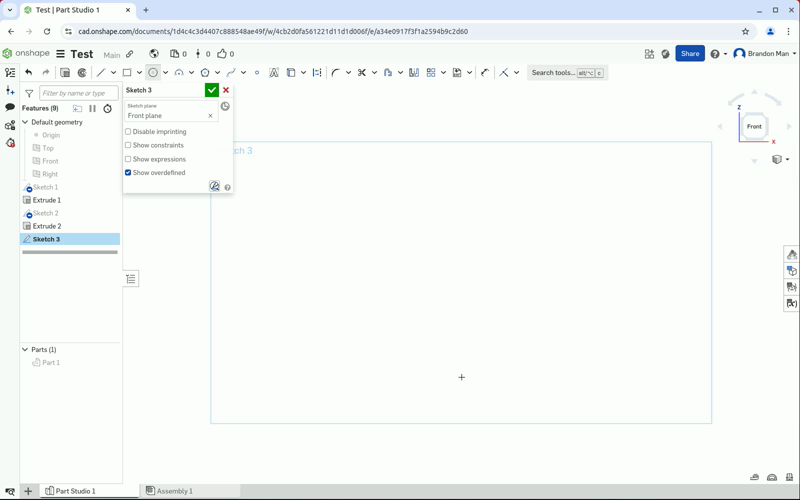
key_up(shift)
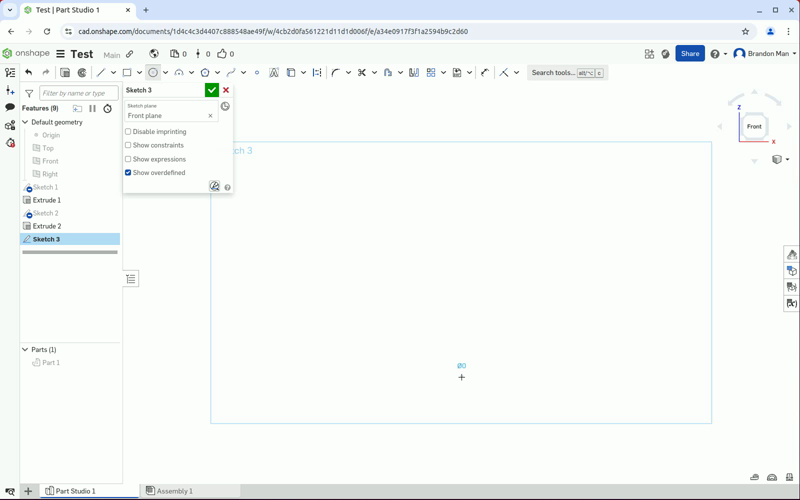
mouse_move(465, 376)
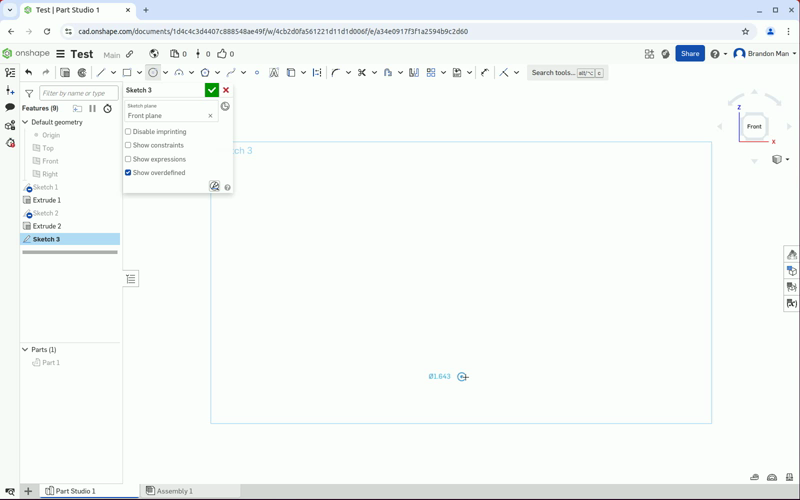
click(465, 376)
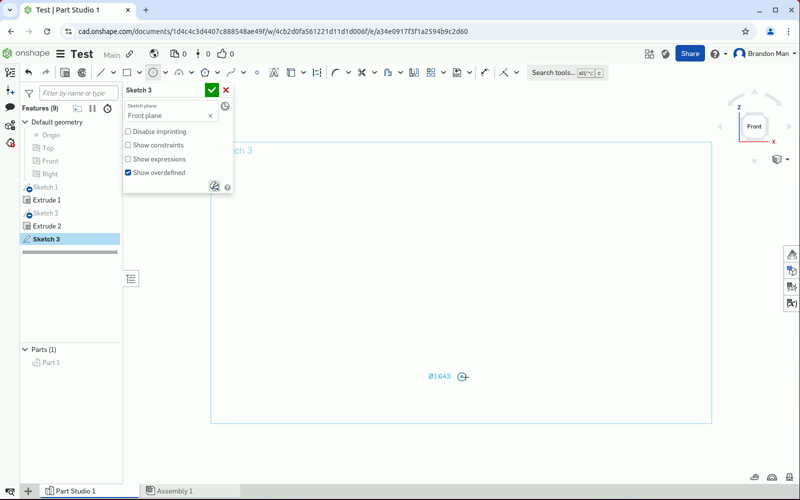
key(esc)
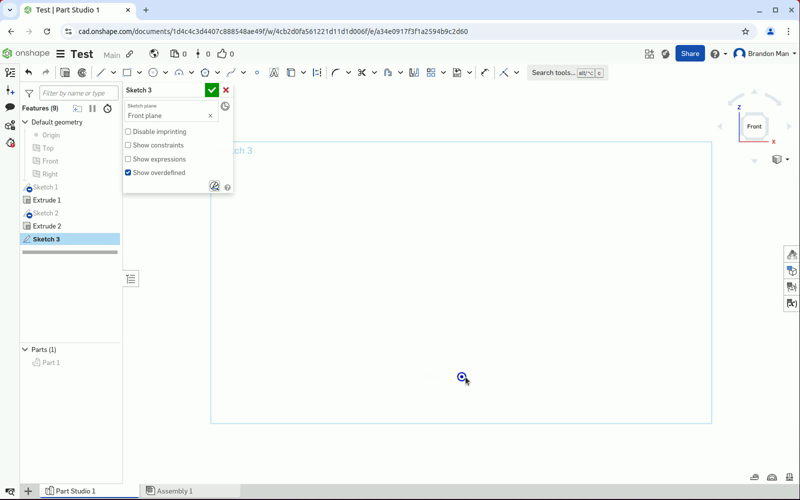
mouse_move(463, 377)
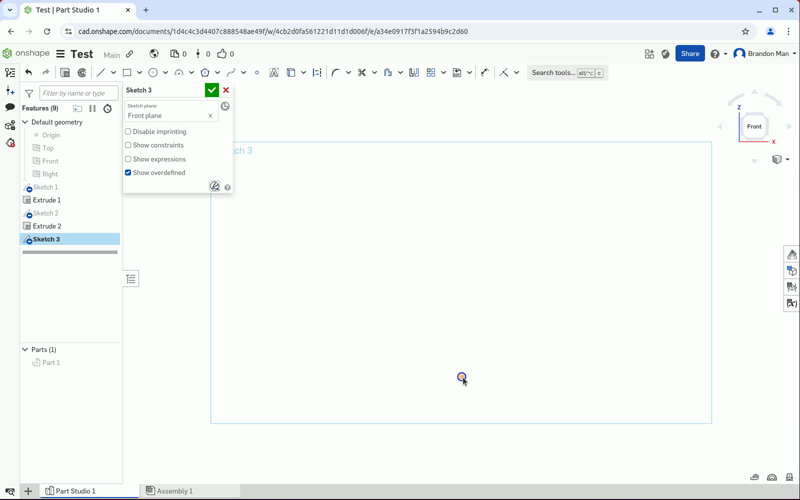
scroll(6)
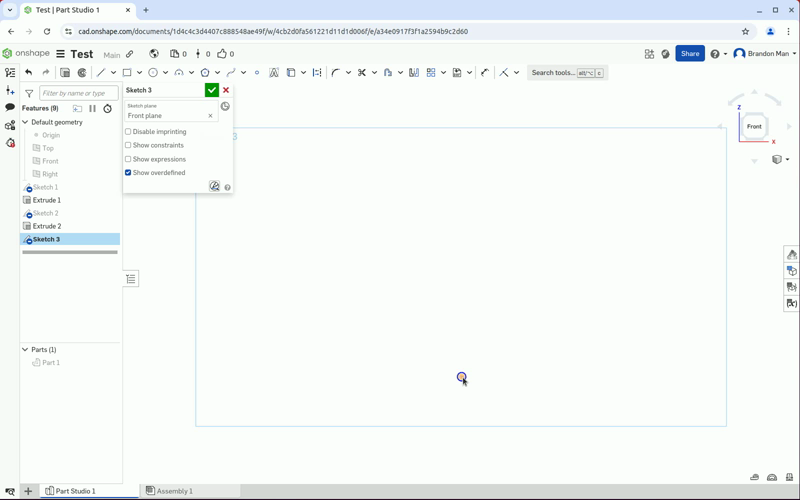
scroll(6)
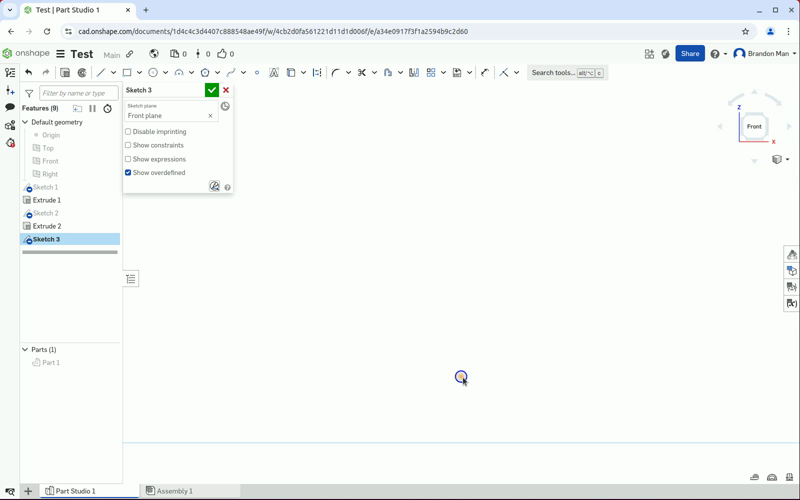
scroll(6)
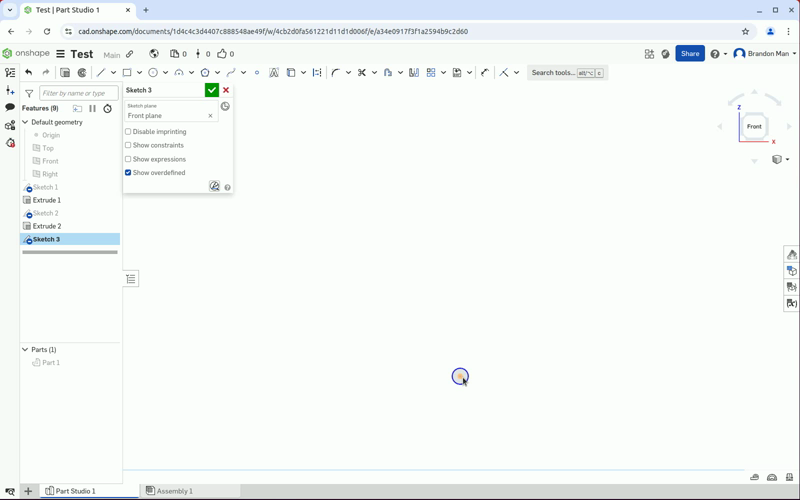
scroll(6)
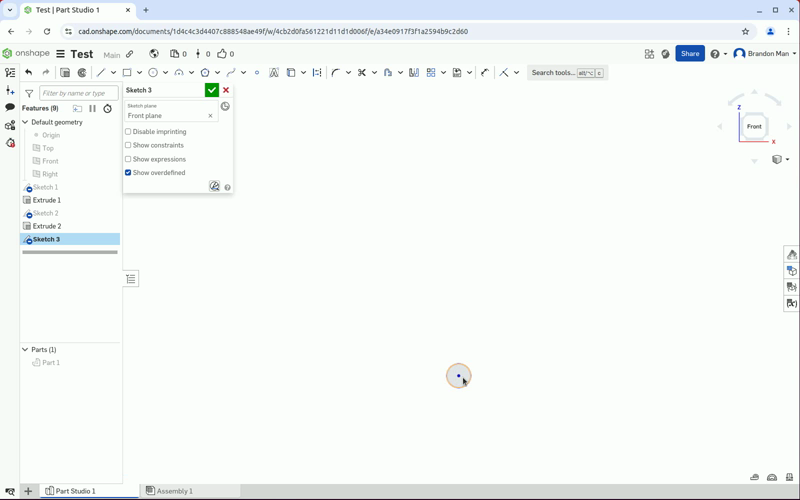
scroll(6)
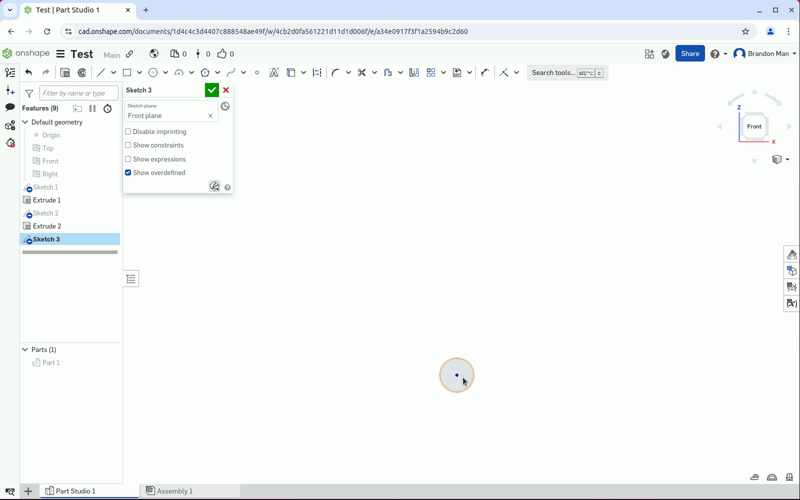
scroll(6)
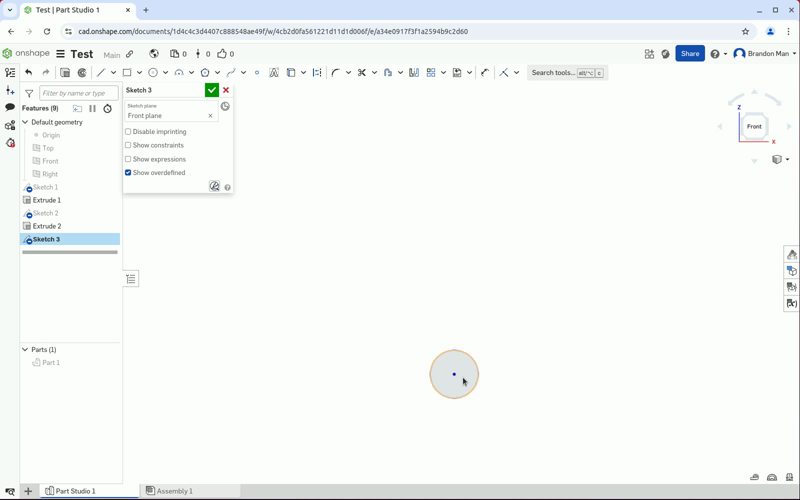
scroll(6)
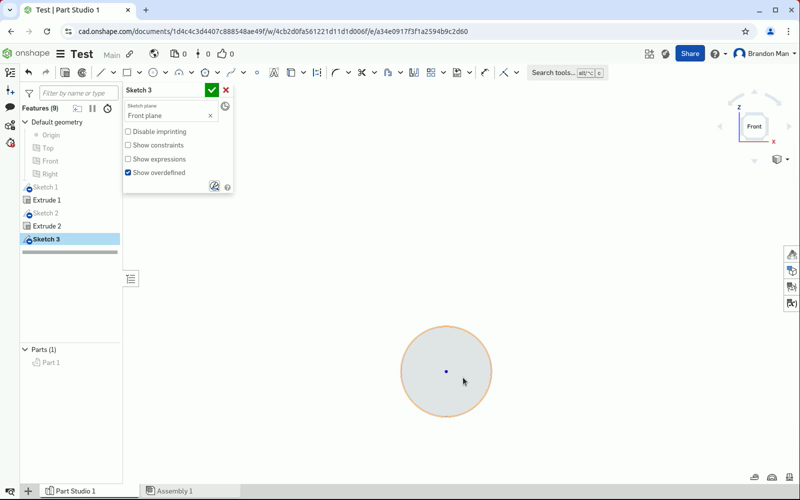
click(463, 377)
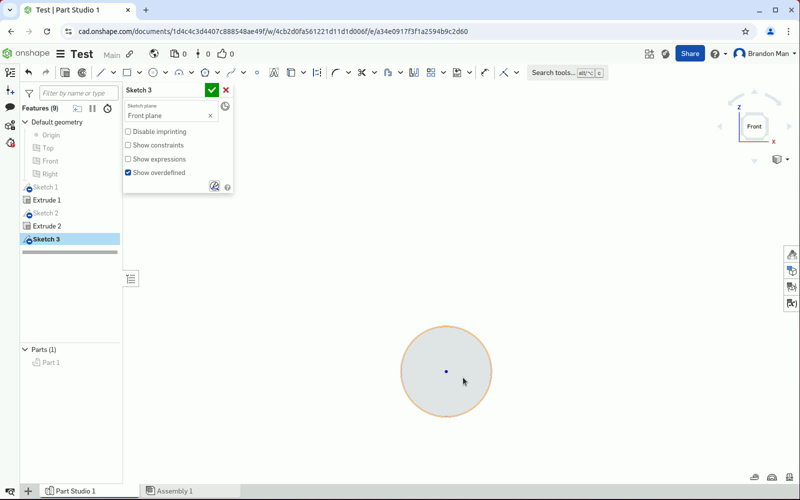
scroll(-6)
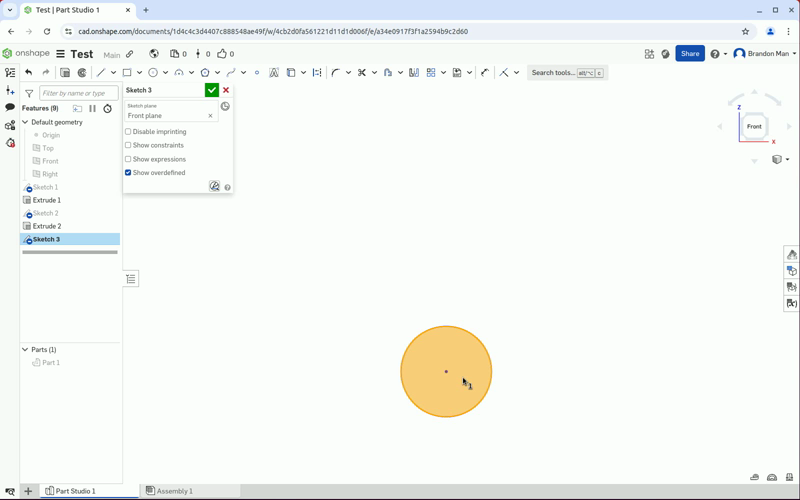
scroll(-6)
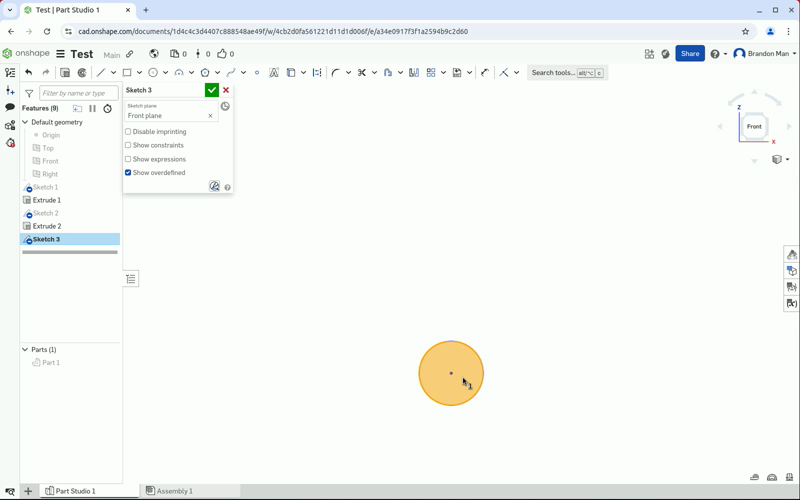
scroll(-6)
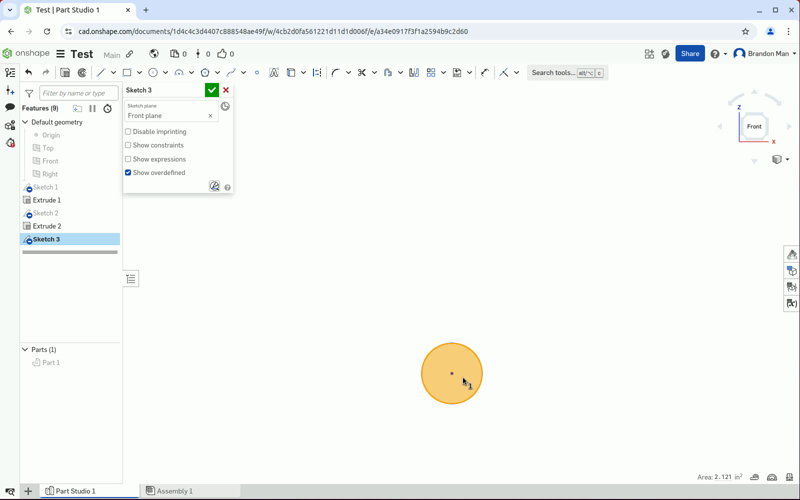
scroll(-6)
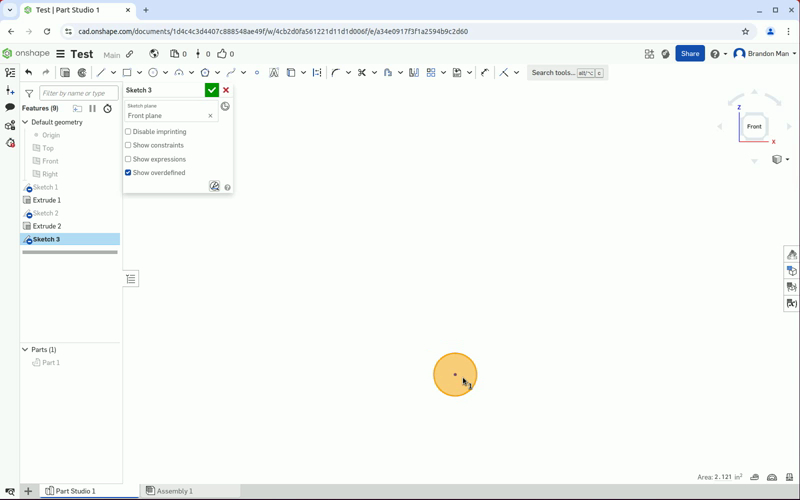
scroll(-6)
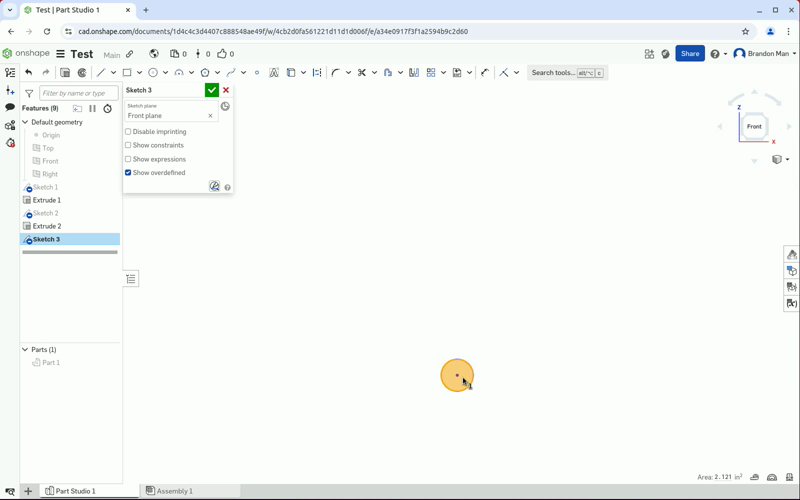
scroll(-6)
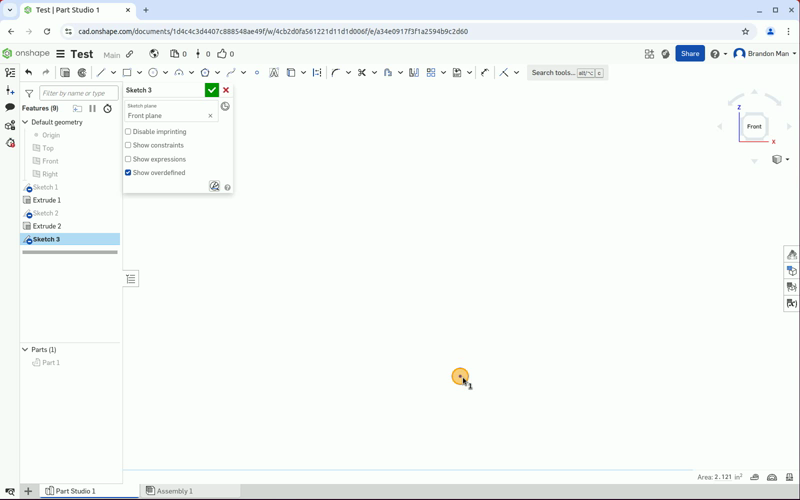
scroll(-6)
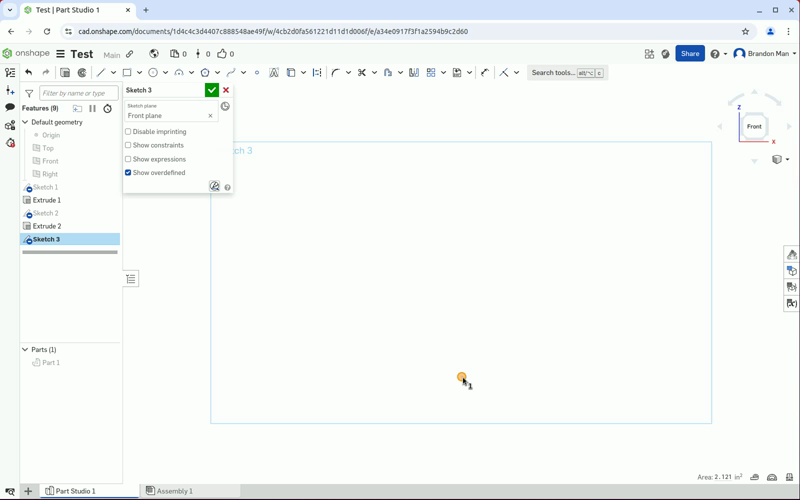
mouse_move(73, 352)
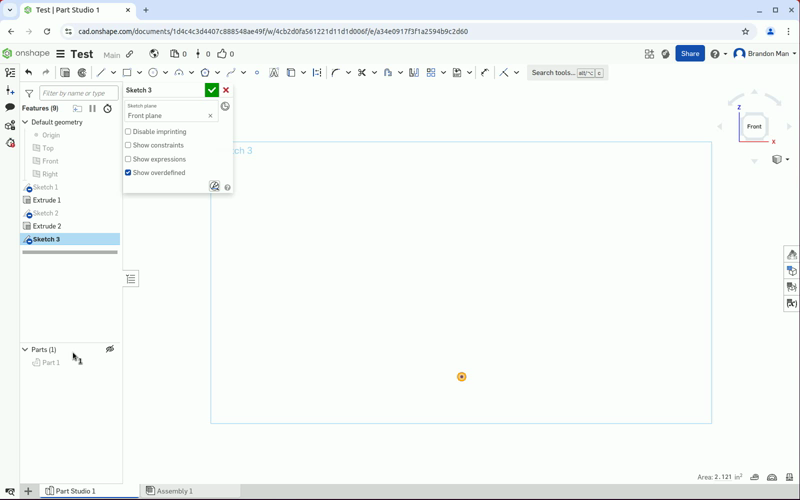
key(shift+y)
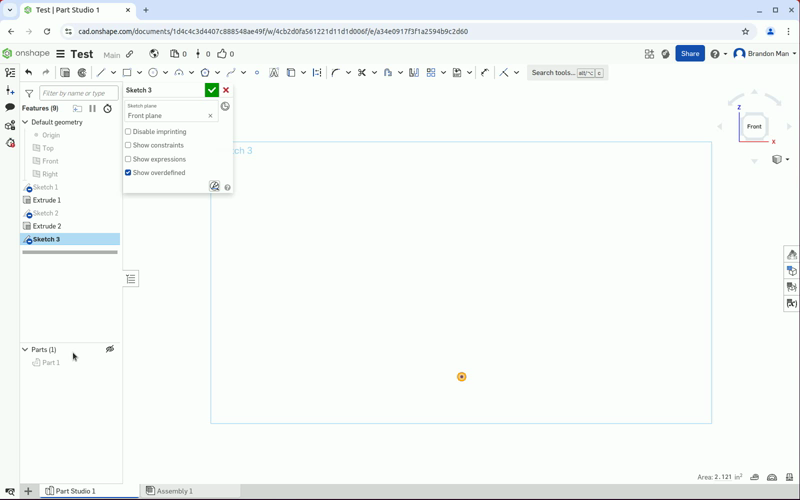
key(shift+e)
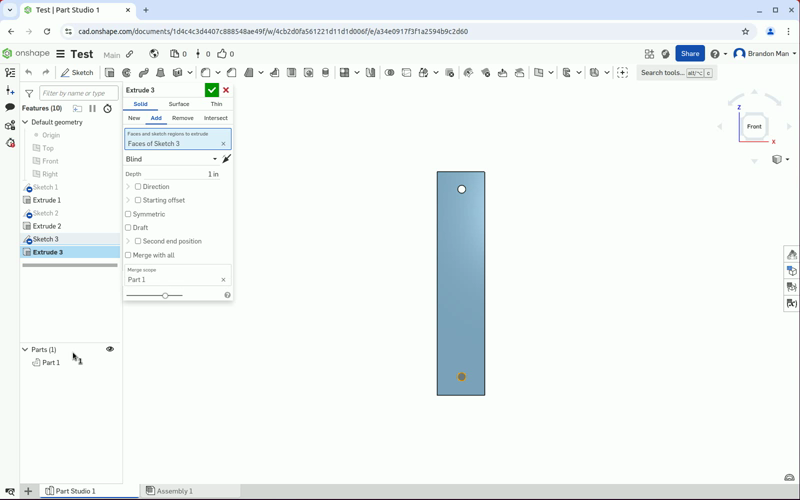
mouse_move(143, 106)
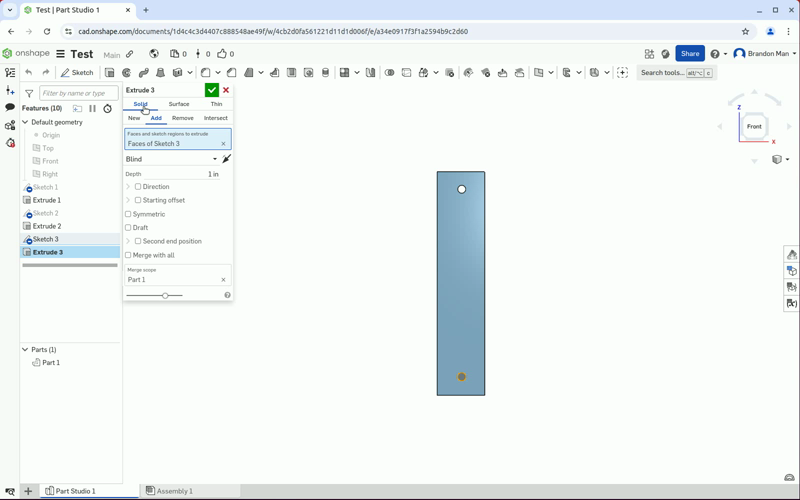
click(143, 106)
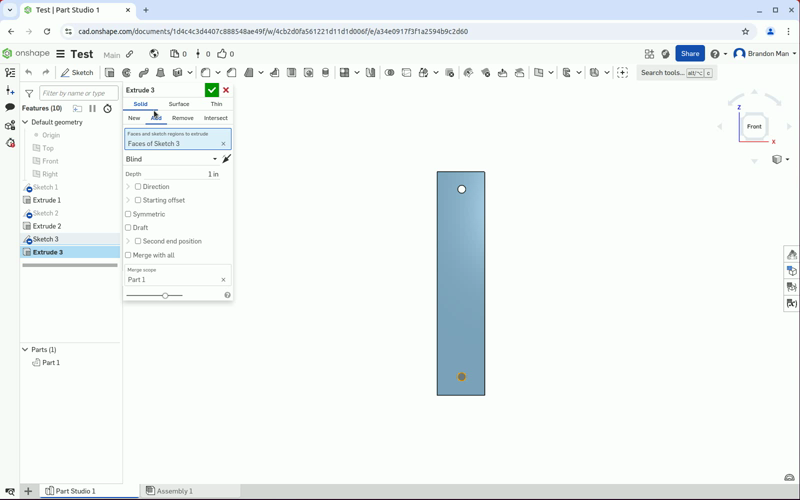
mouse_move(186, 120)
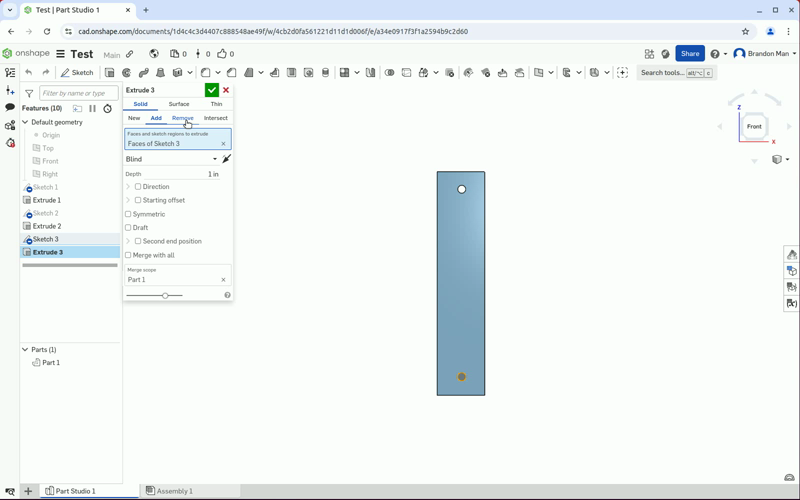
click(186, 120)
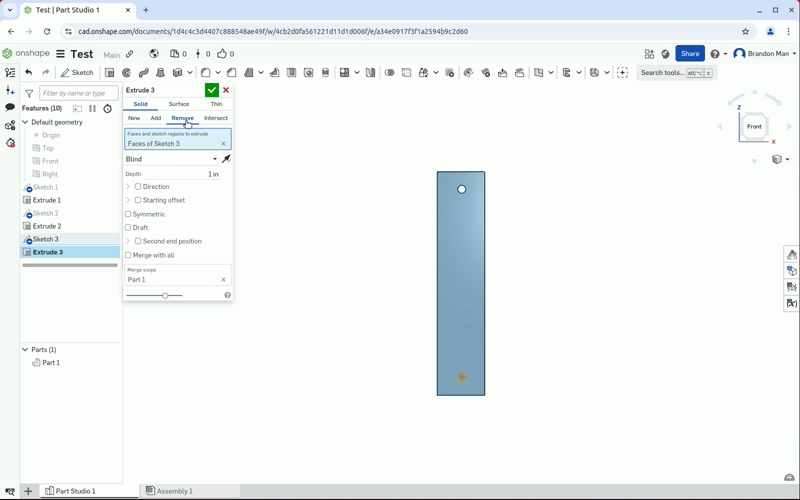
key(tab, 4)
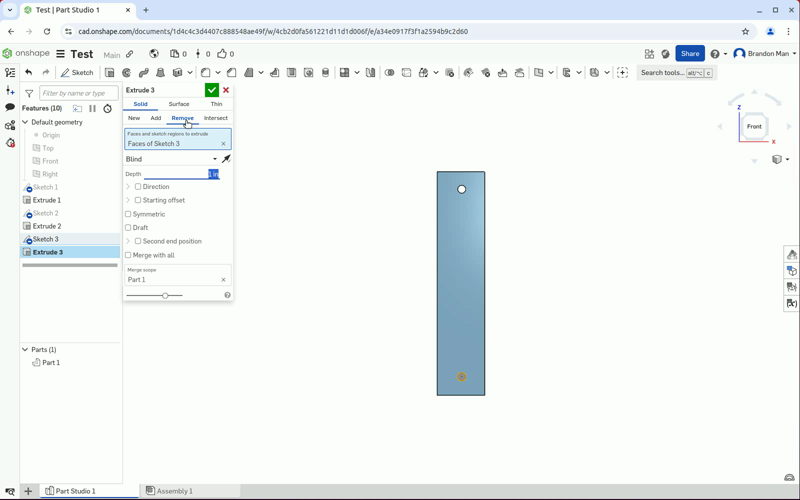
text(-3.852)
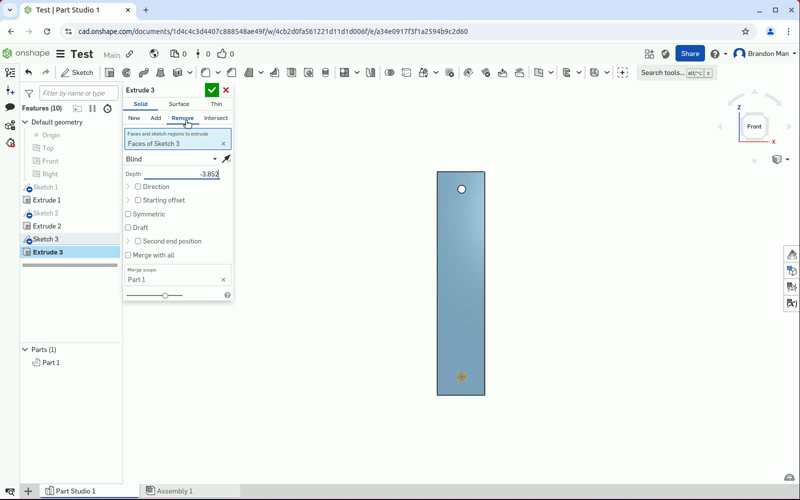
key(tab, 3)
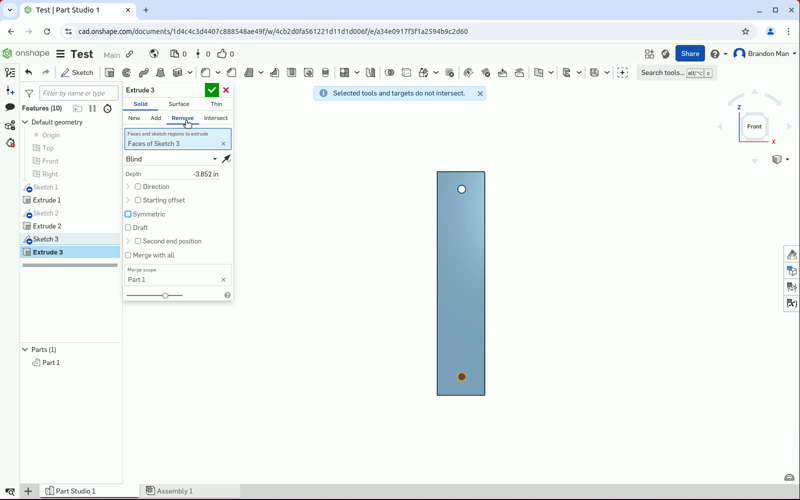
key(space)
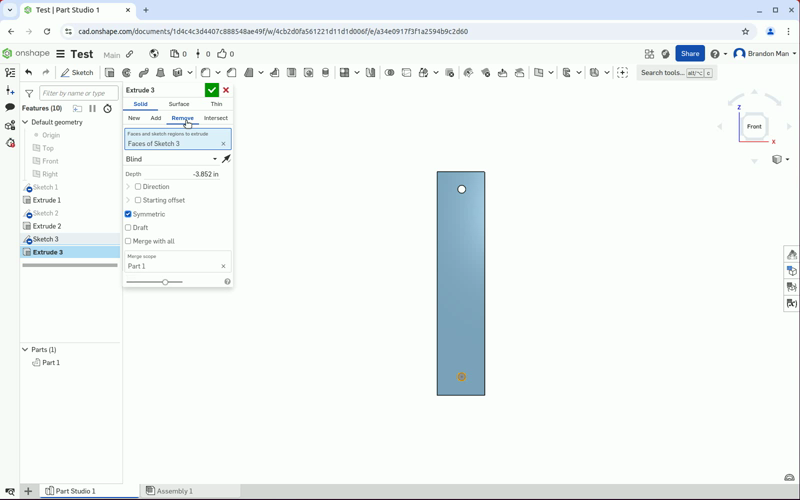
key(tab, 2)
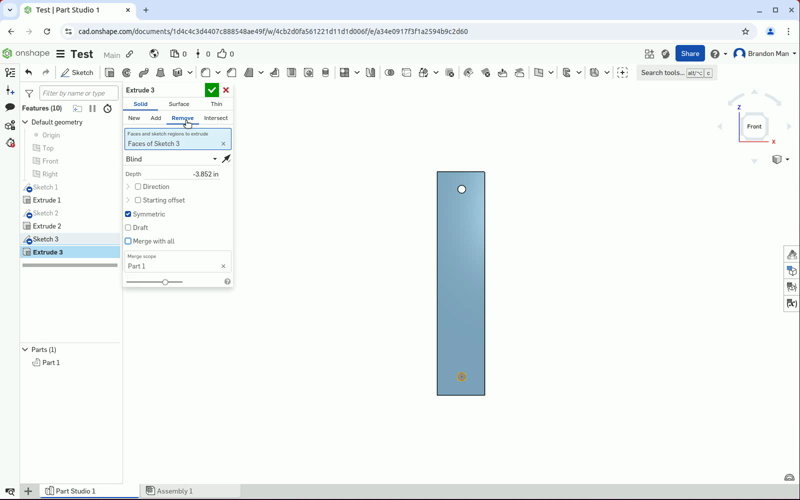
key(space)
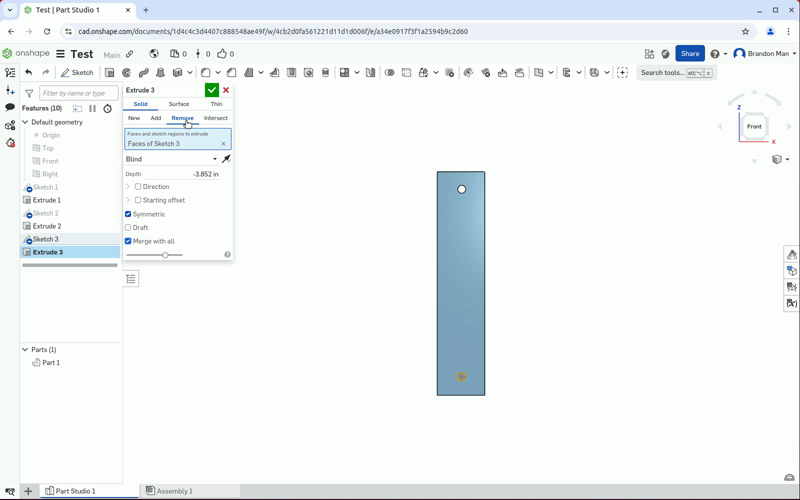
key(enter)
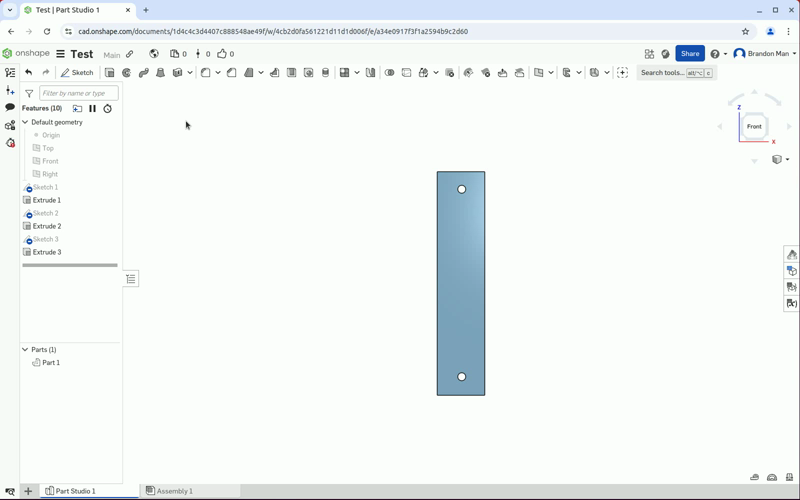
key(shift+h)
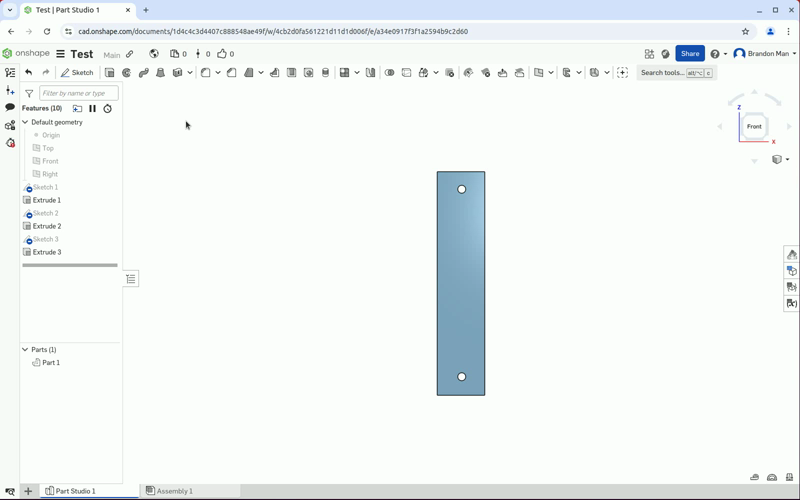
key(shift+h)
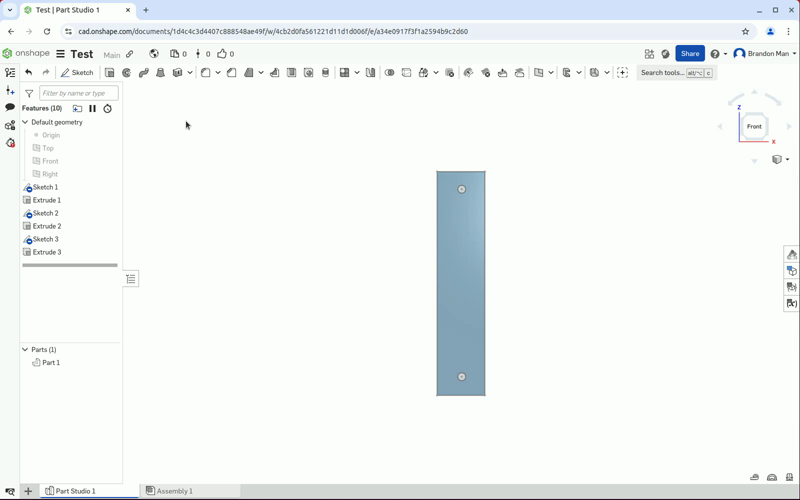
key(shift+7)
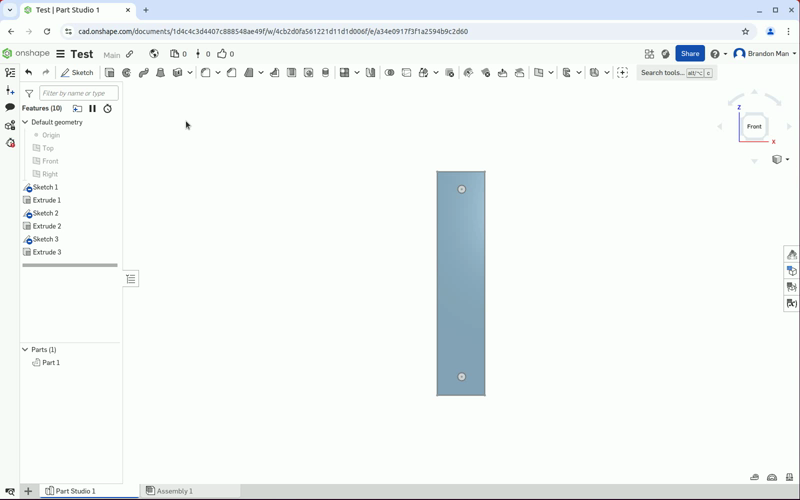
key(left, 2)
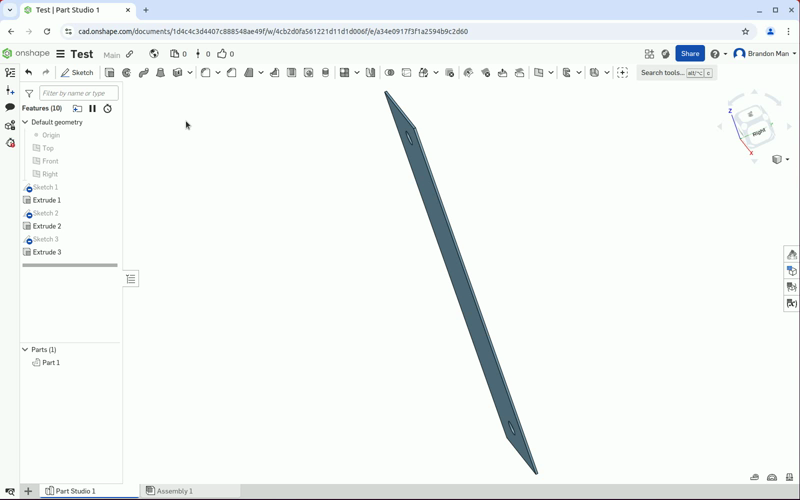
key(down, 2)
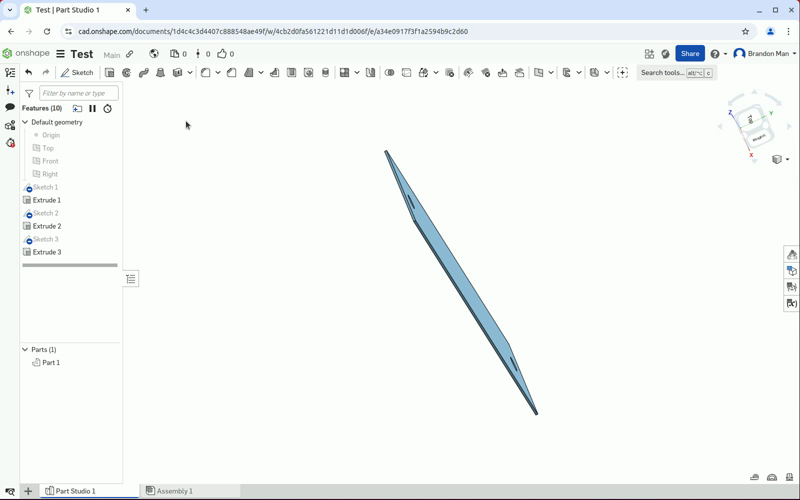
key(up, 2)
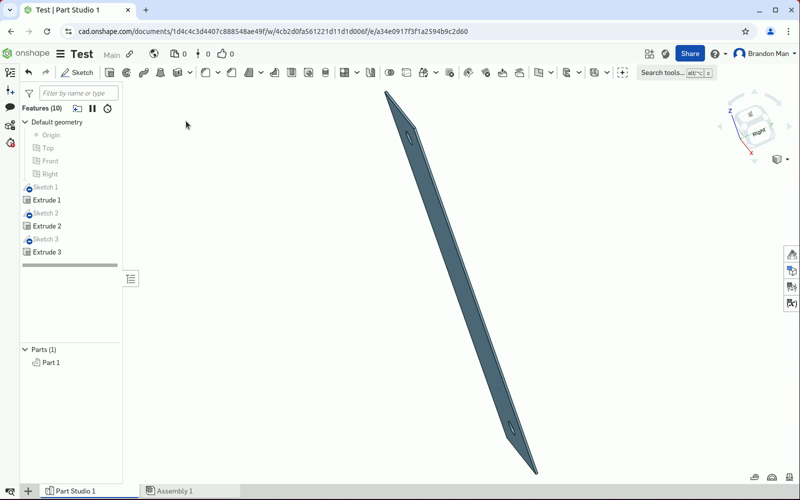
key(right, 2)
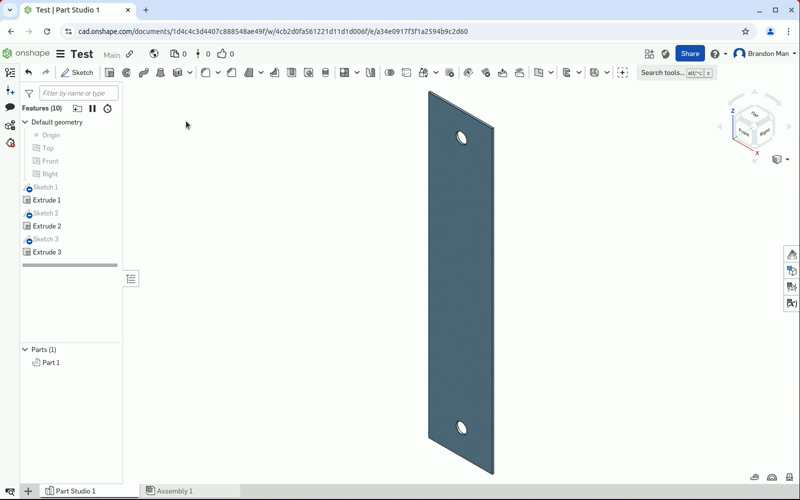
mouse_move(73, 189)
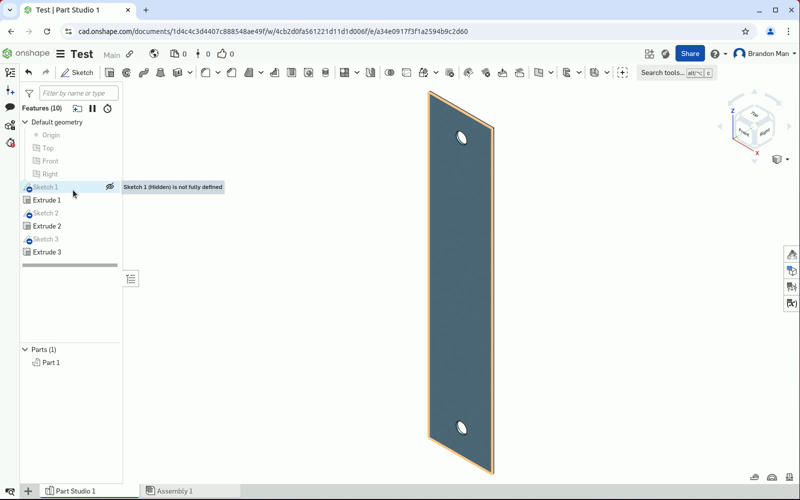
click(73, 189)